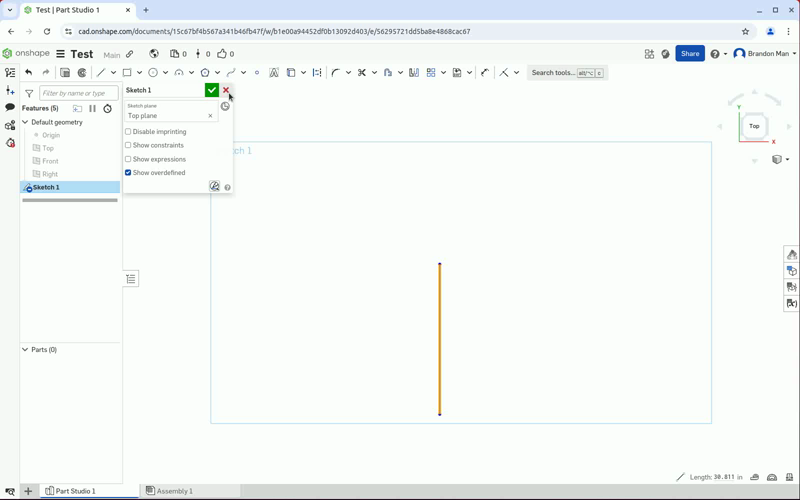
key(shift+h)
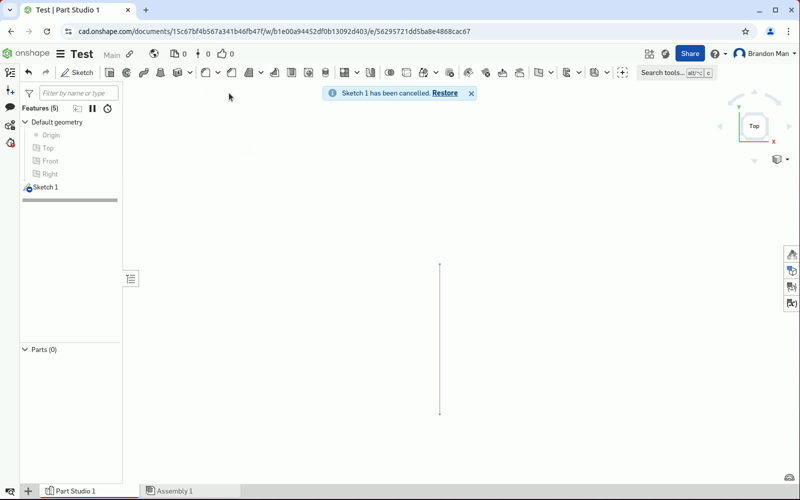
key(shift+s)
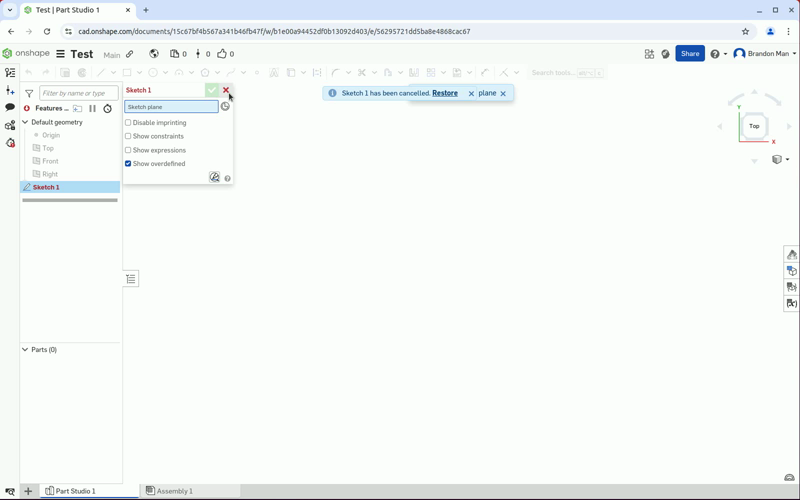
mouse_move(73, 150)
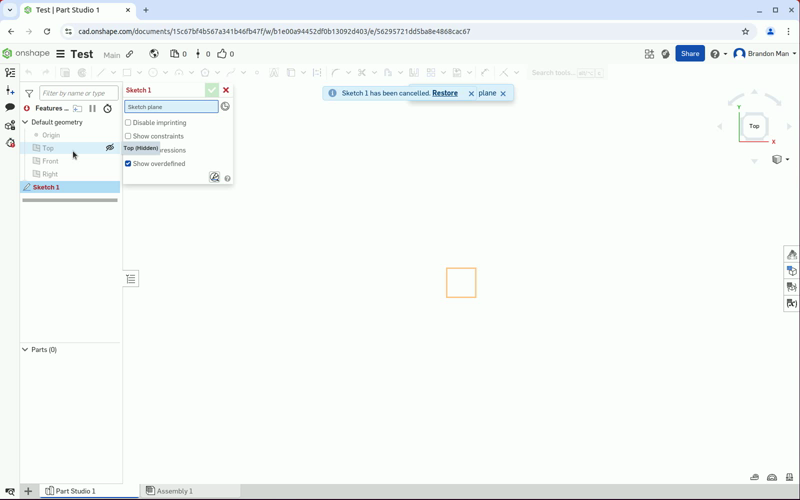
click(73, 150)
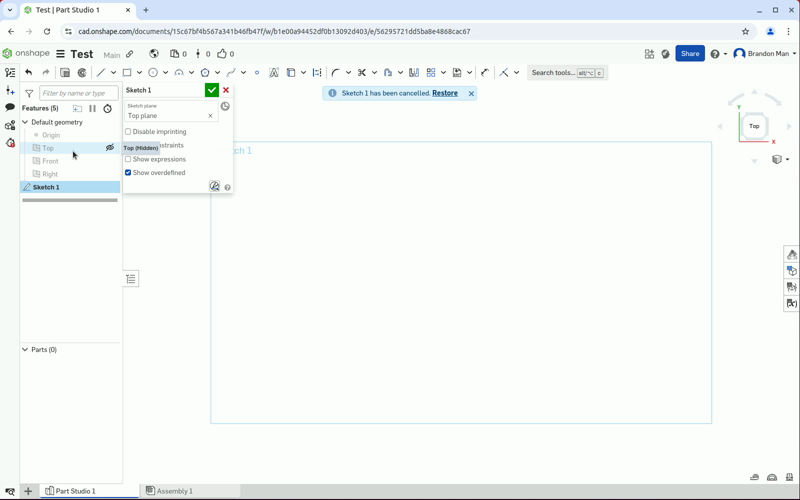
mouse_move(73, 352)
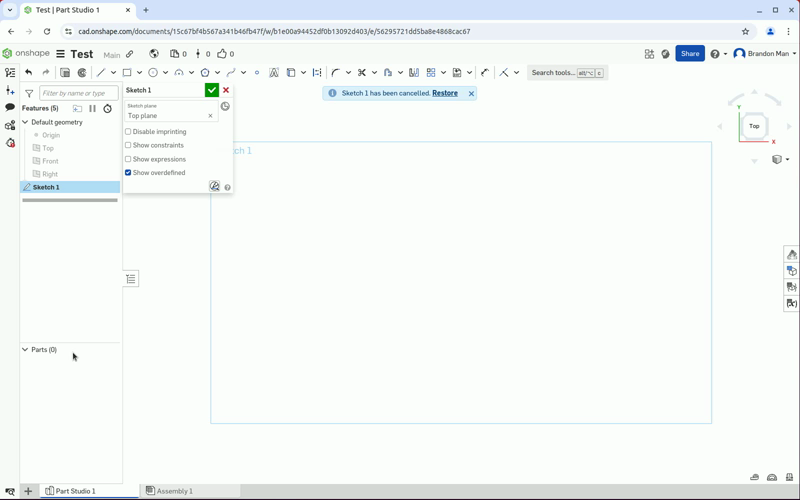
key(y)
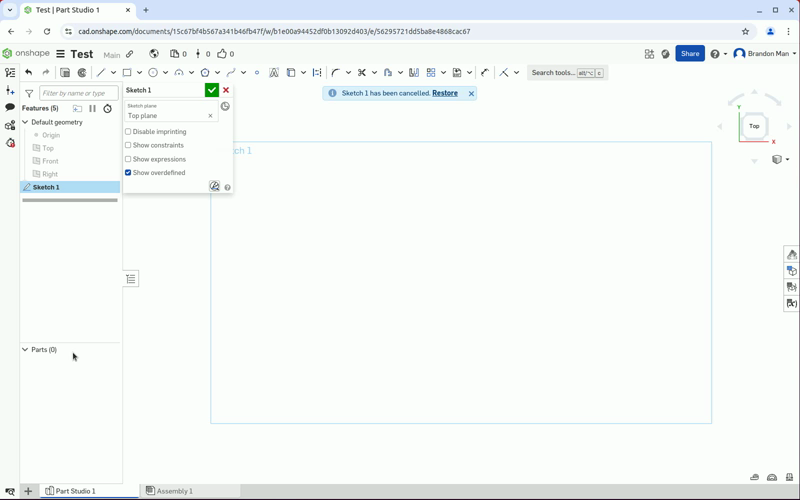
key(l)
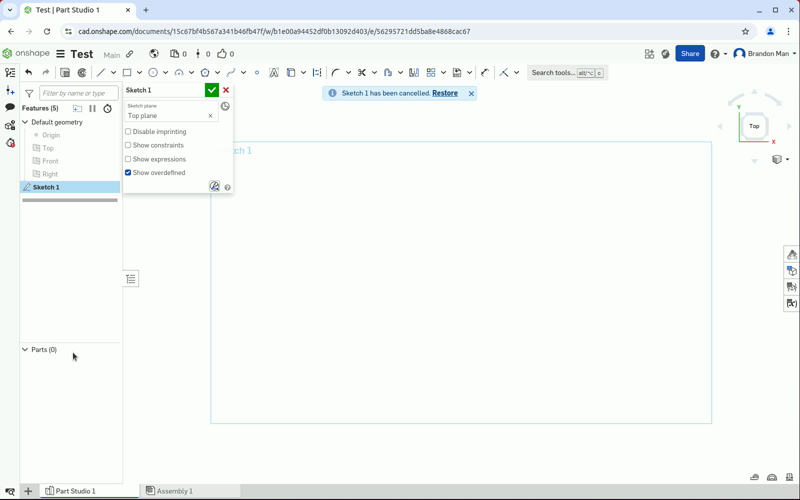
key_down(shift)
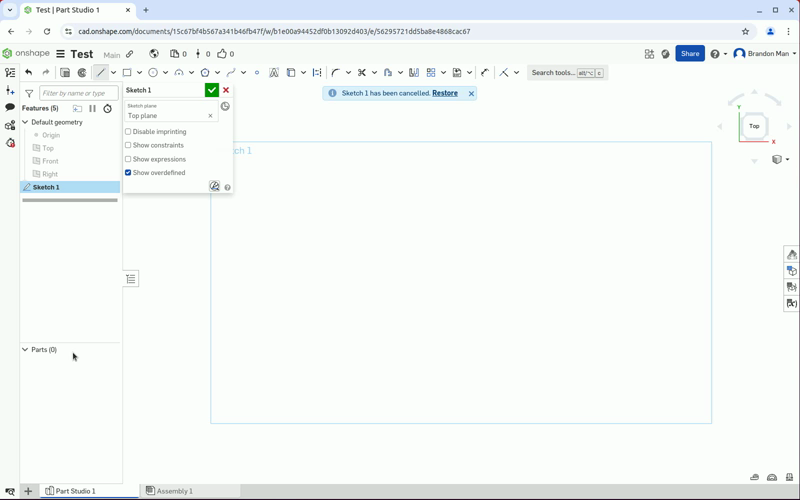
mouse_move(396, 367)
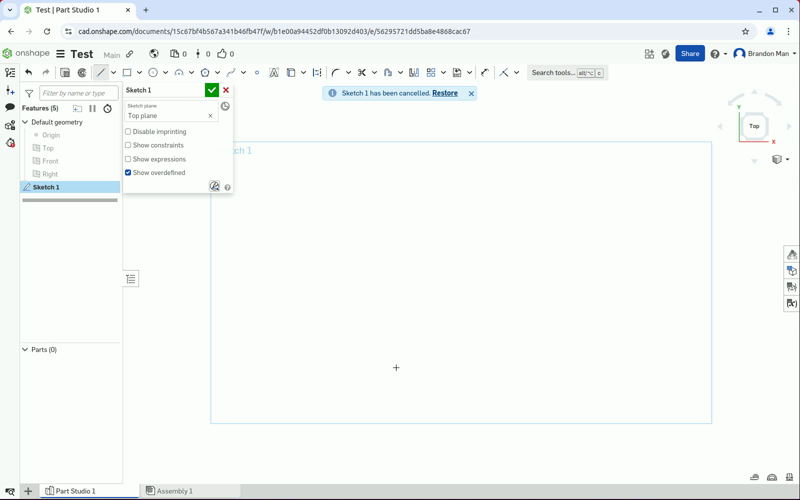
click(396, 367)
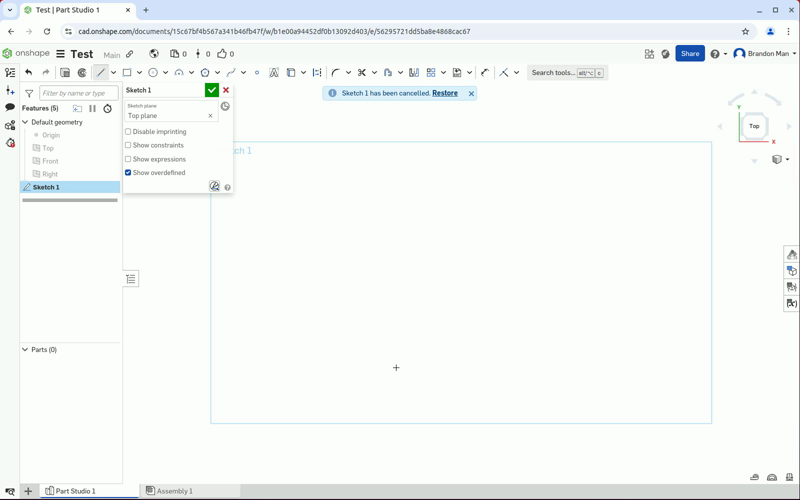
key_up(shift)
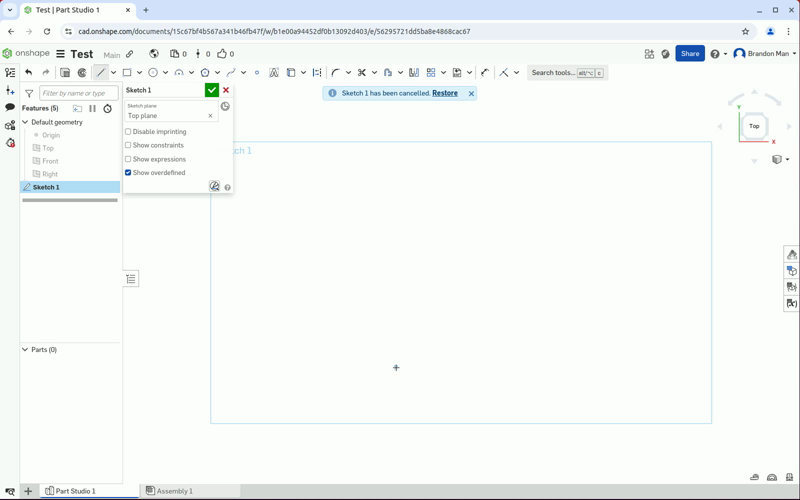
key_down(shift)
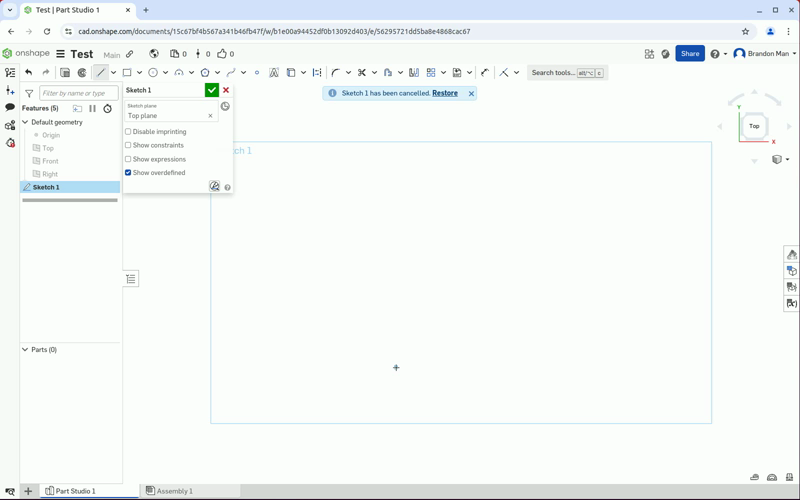
mouse_move(523, 367)
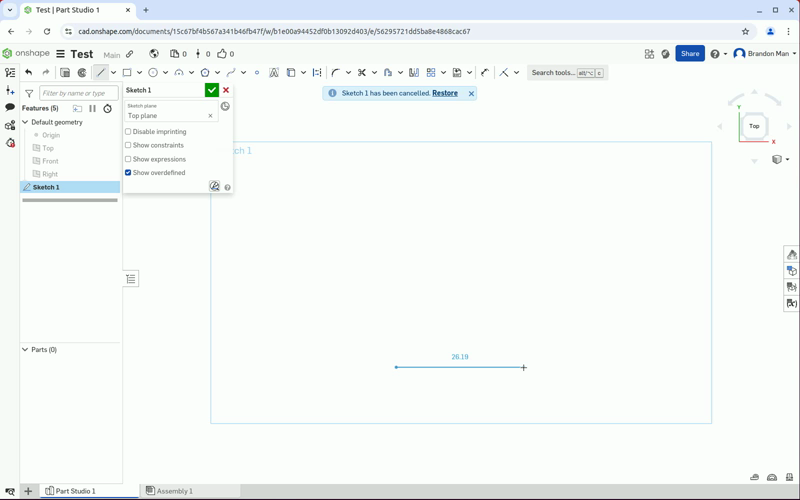
click(523, 367)
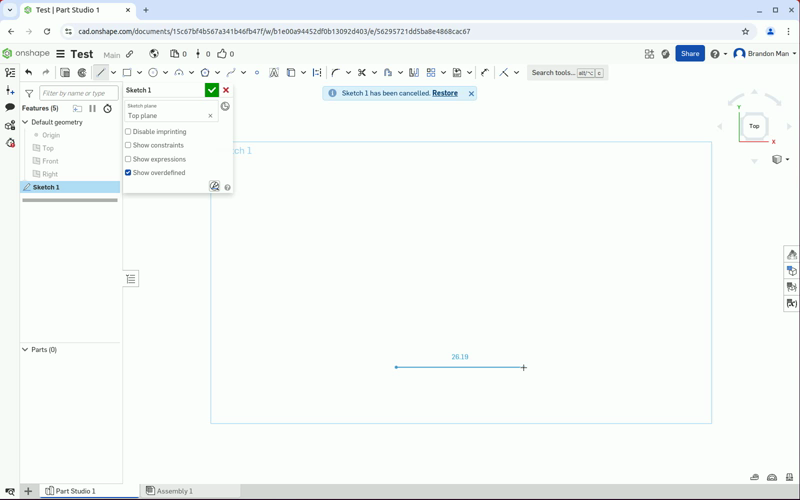
key_up(shift)
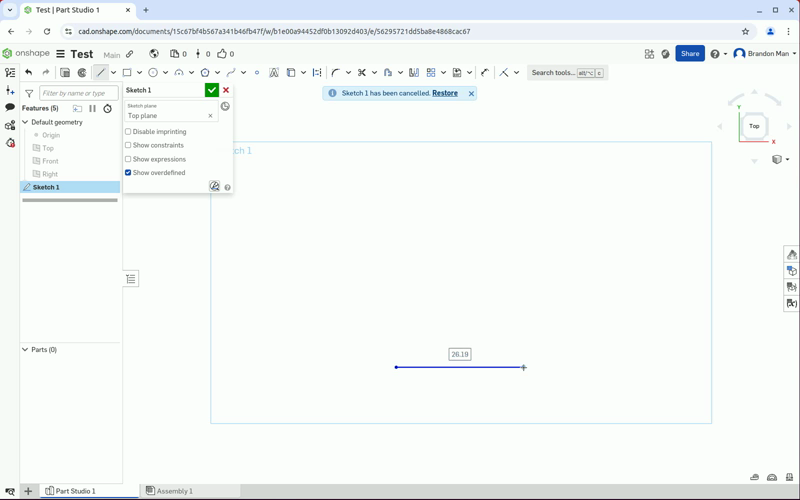
key_down(shift)
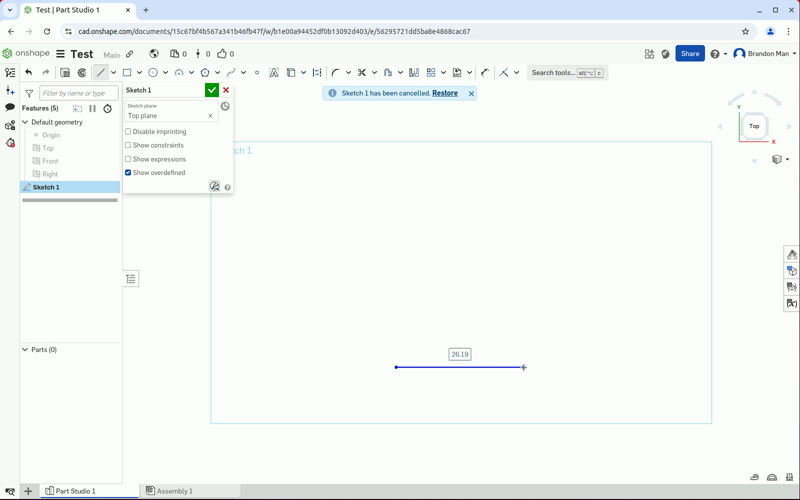
mouse_move(523, 198)
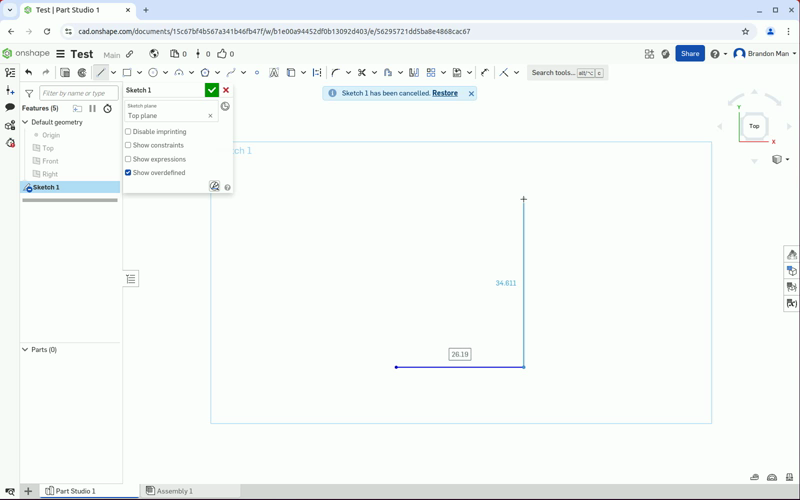
click(523, 198)
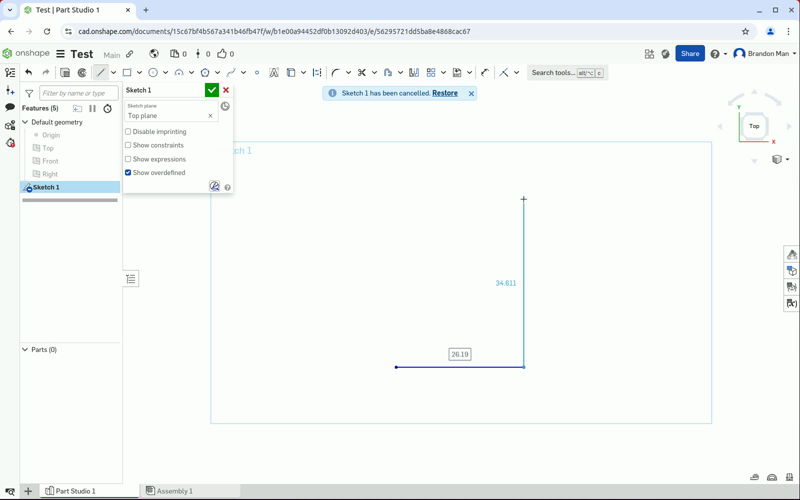
key_up(shift)
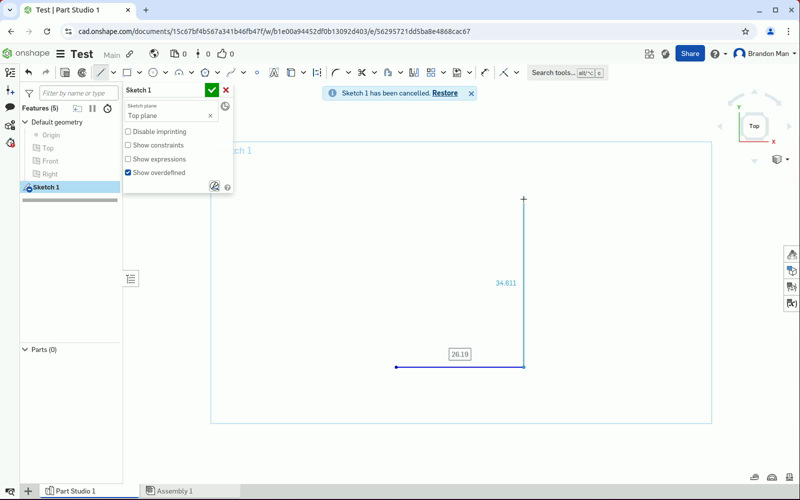
key_down(shift)
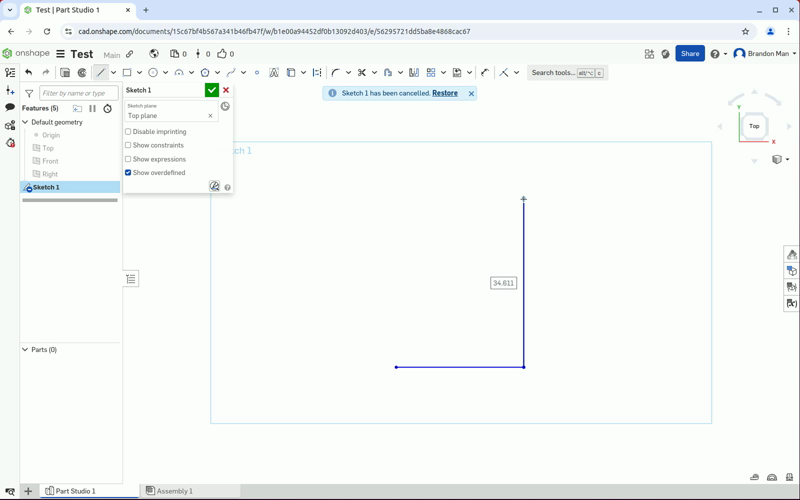
mouse_move(396, 198)
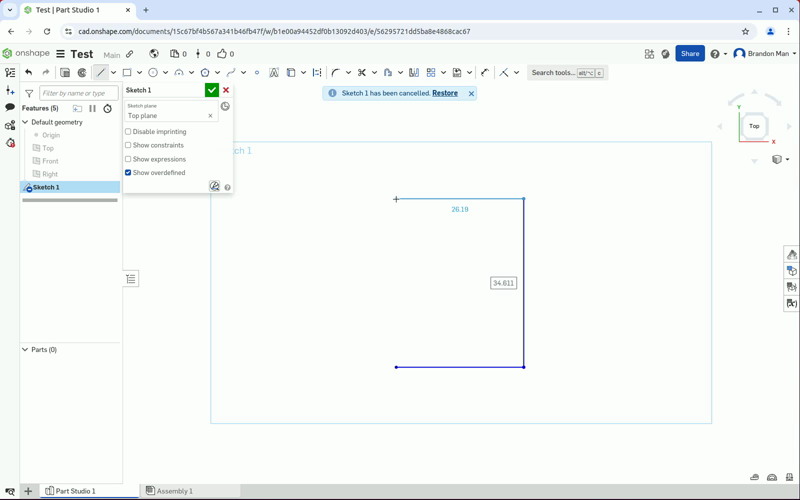
click(396, 198)
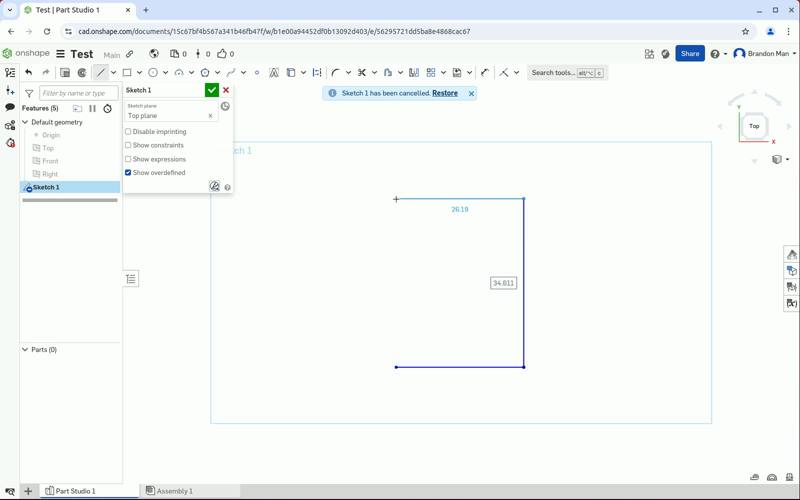
key_up(shift)
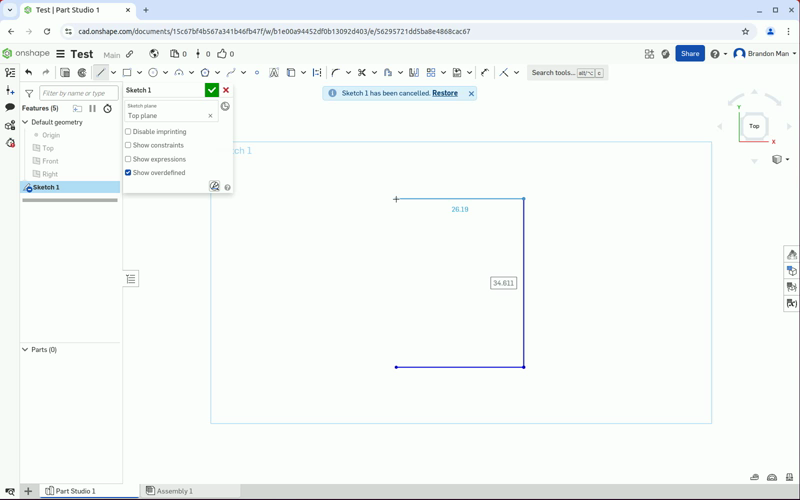
key_down(shift)
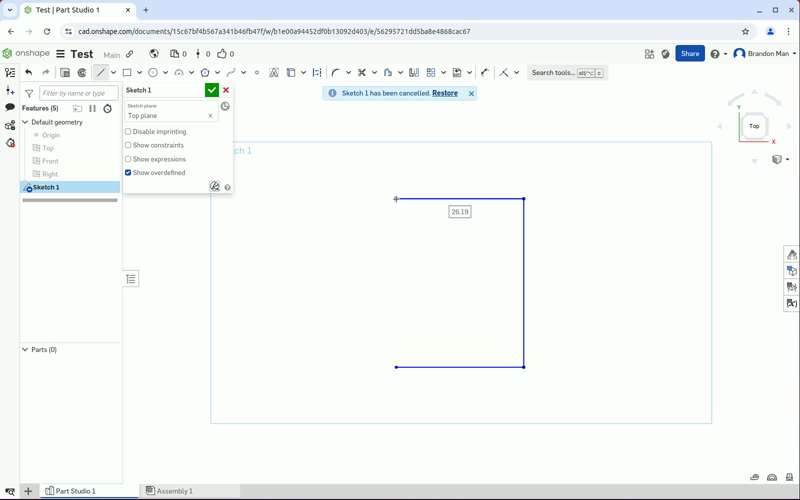
mouse_move(396, 367)
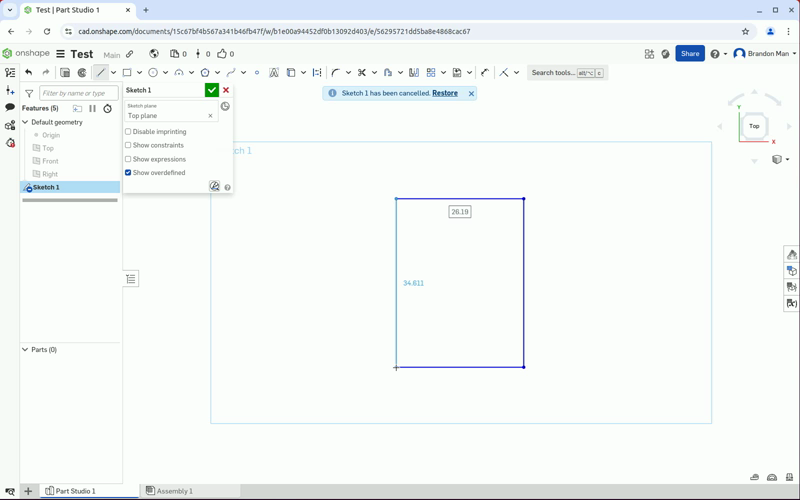
key_up(shift)
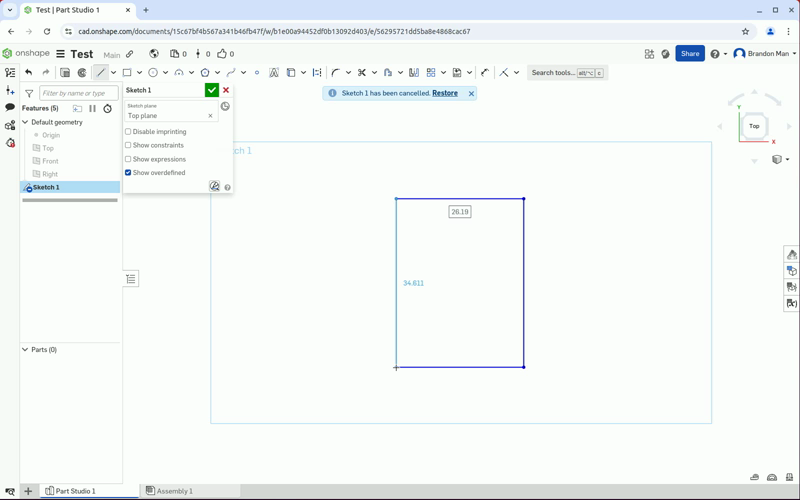
click(396, 367)
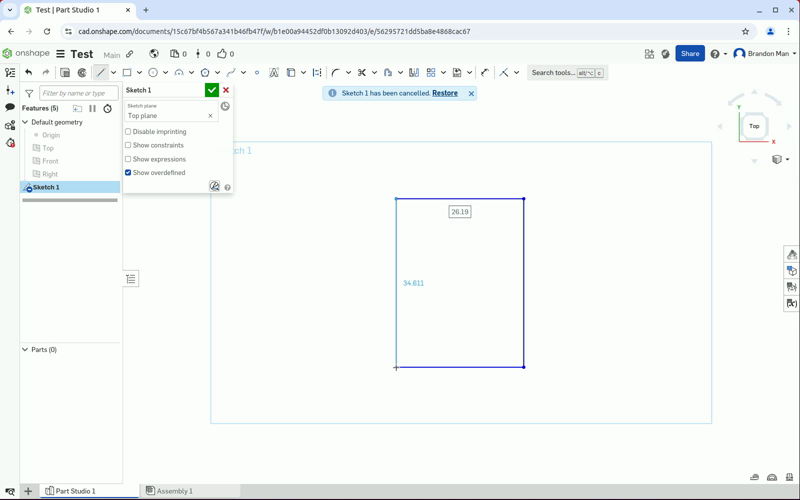
key(esc)
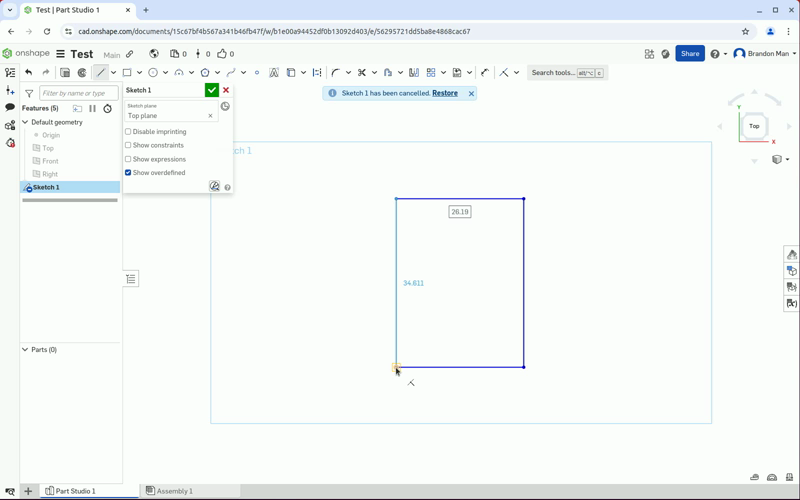
mouse_move(446, 269)
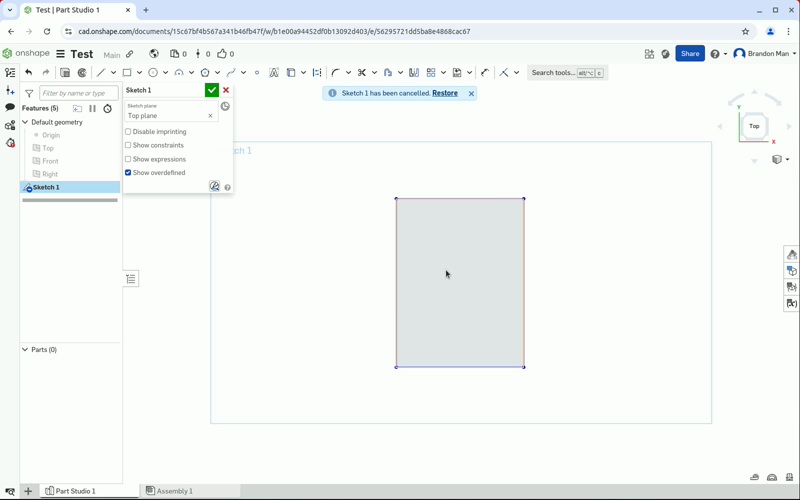
click(446, 269)
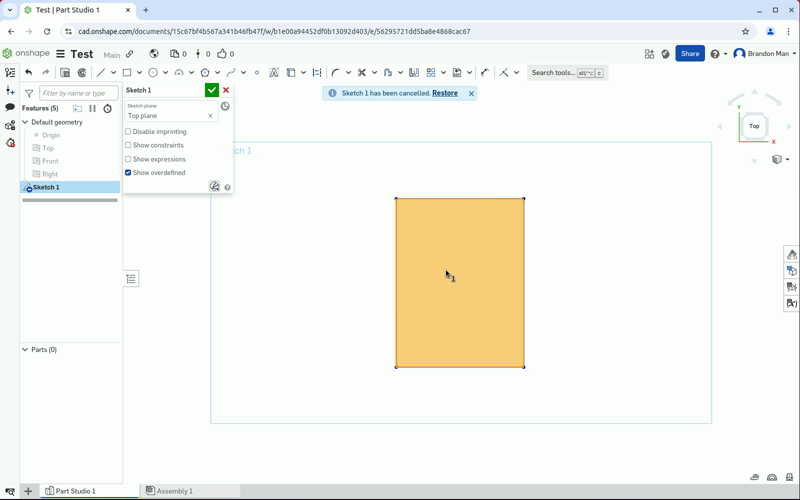
mouse_move(73, 352)
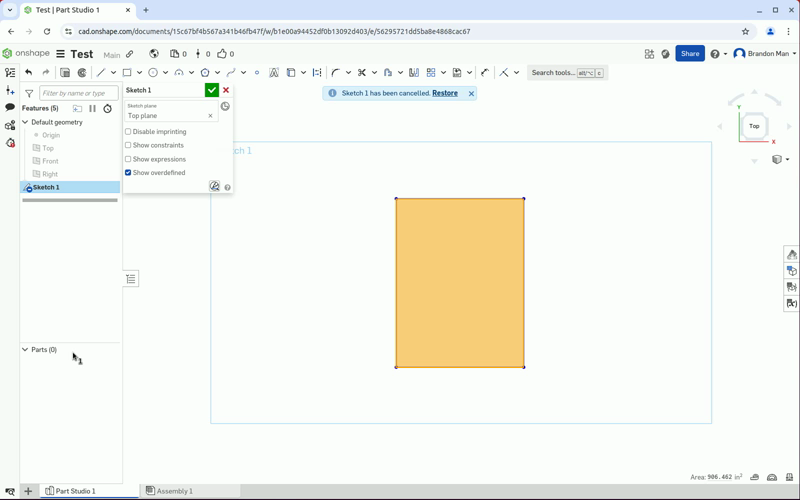
key(shift+y)
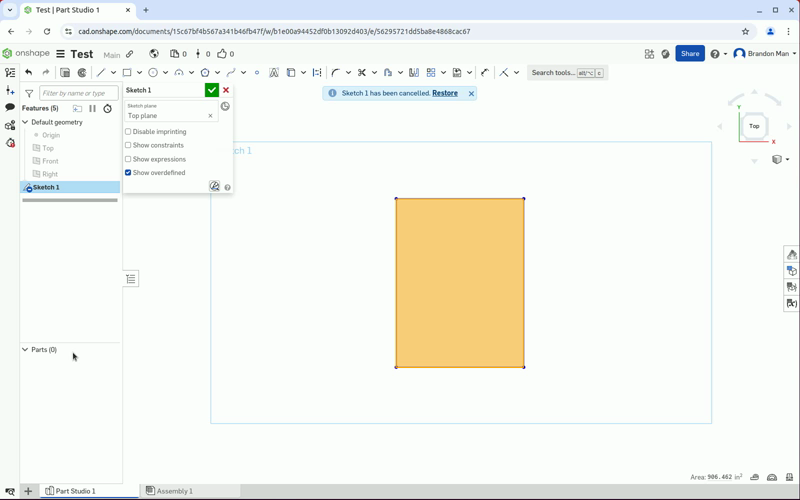
key(shift+e)
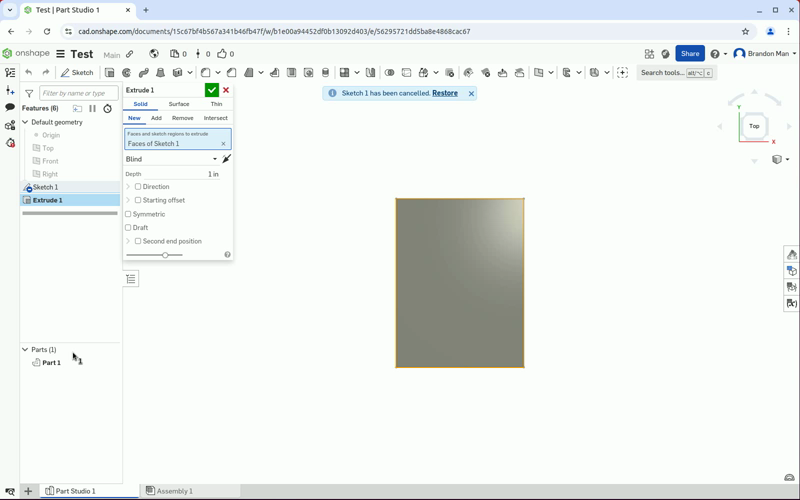
mouse_move(143, 106)
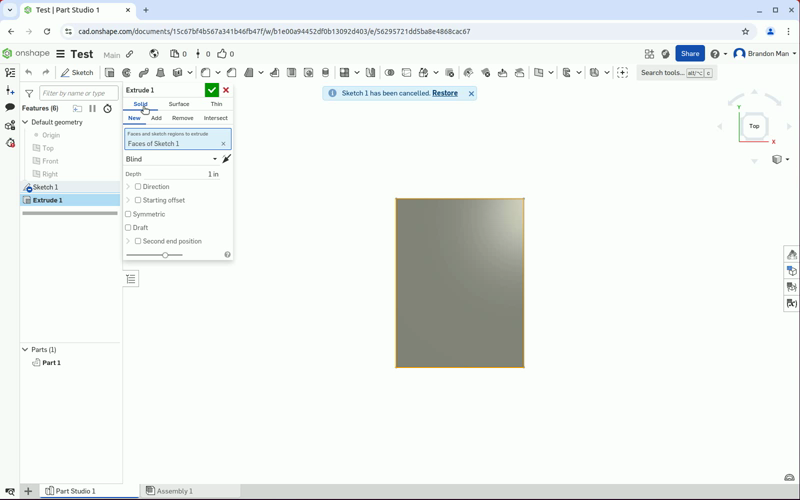
click(143, 106)
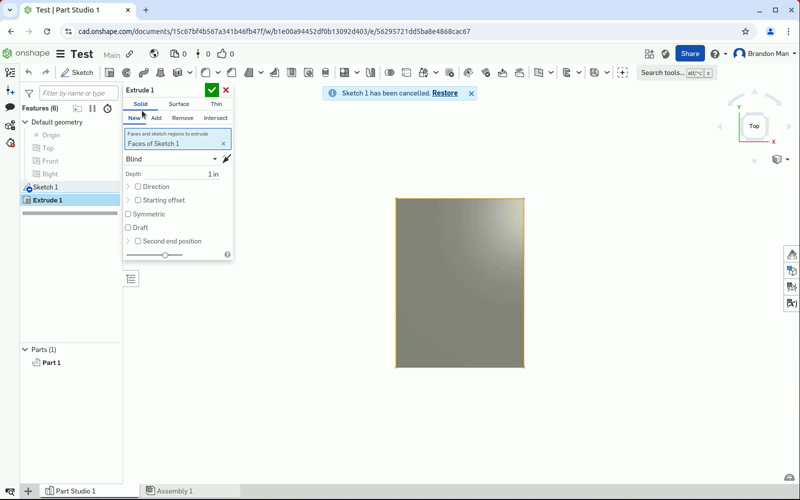
mouse_move(137, 120)
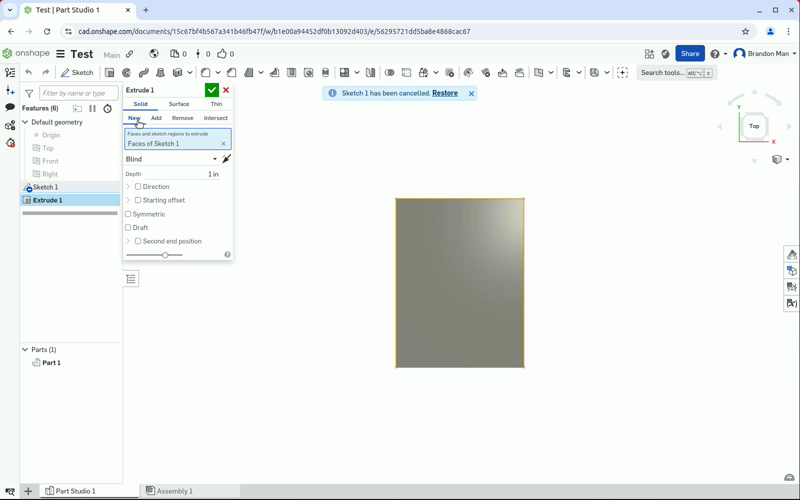
click(137, 120)
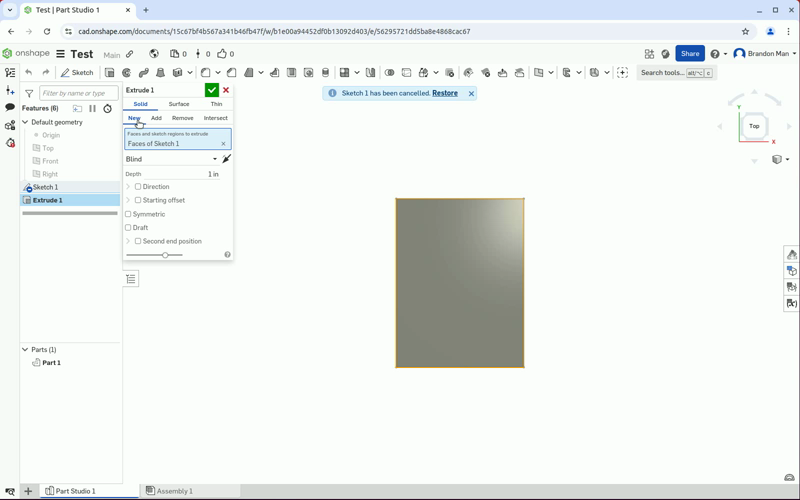
key(tab, 4)
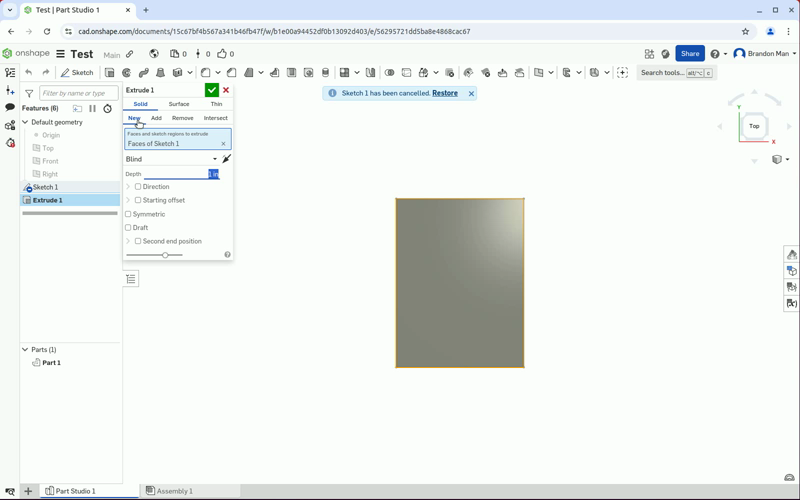
text(23.108)
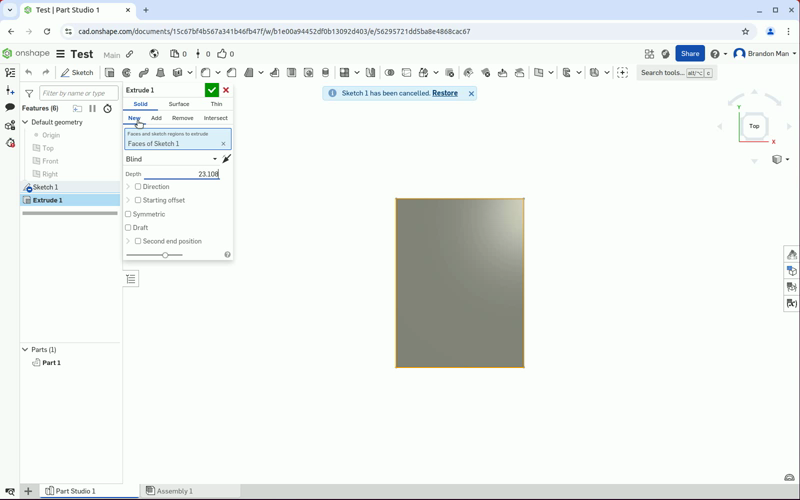
key(enter)
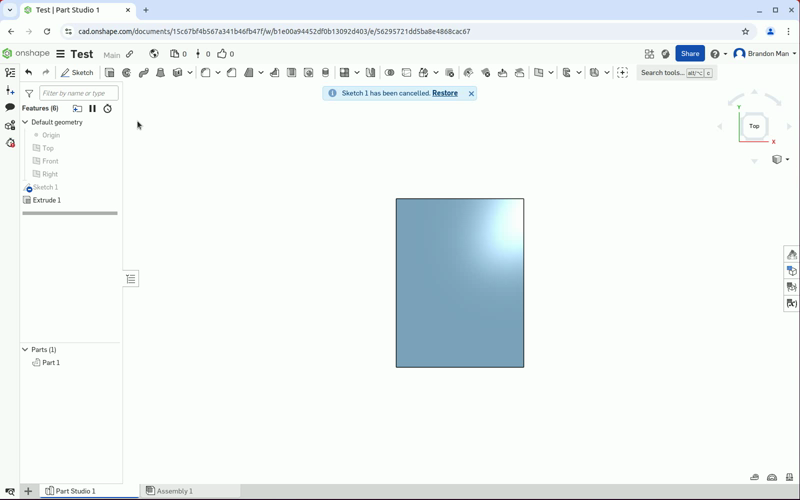
key(shift+h)
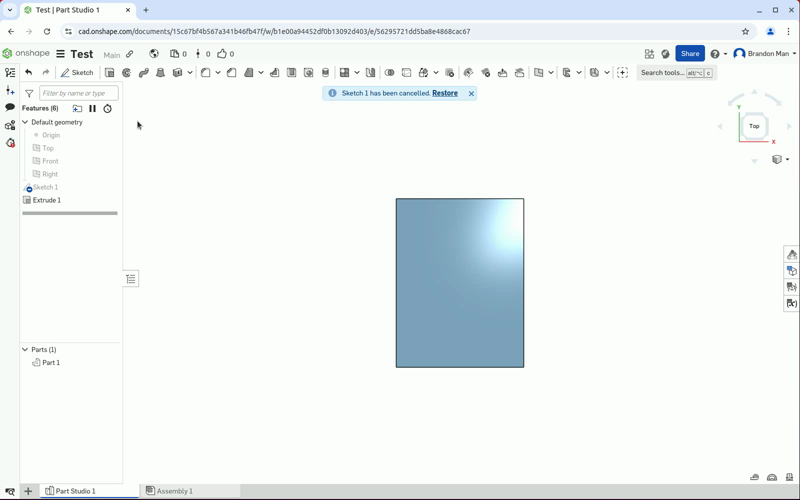
key(shift+h)
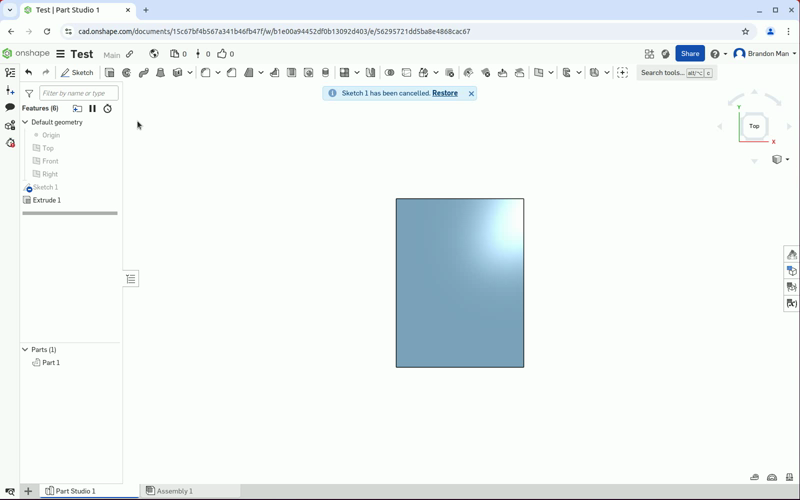
mouse_move(73, 189)
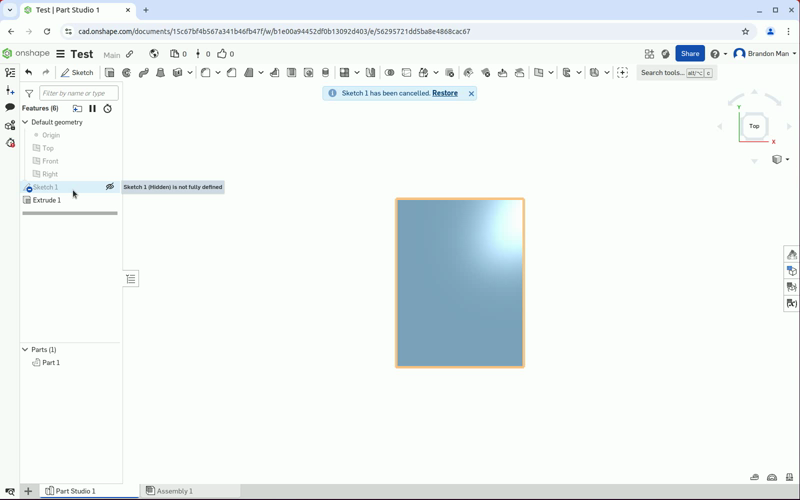
click(73, 189)
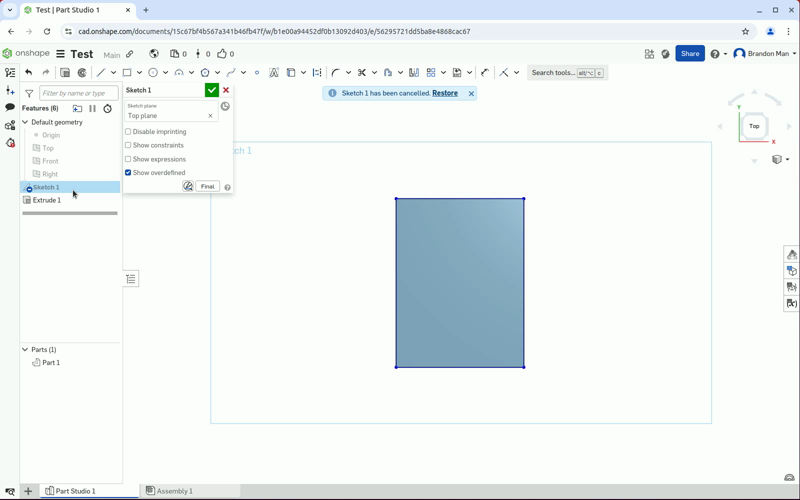
mouse_move(229, 92)
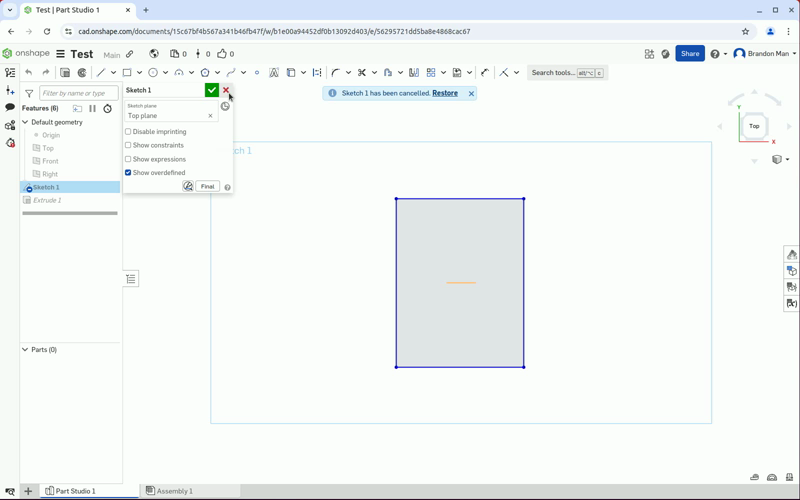
click(229, 92)
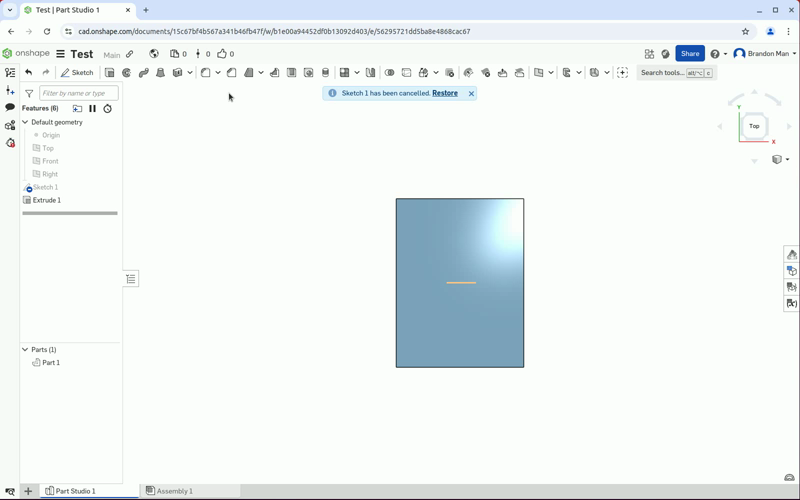
mouse_move(73, 352)
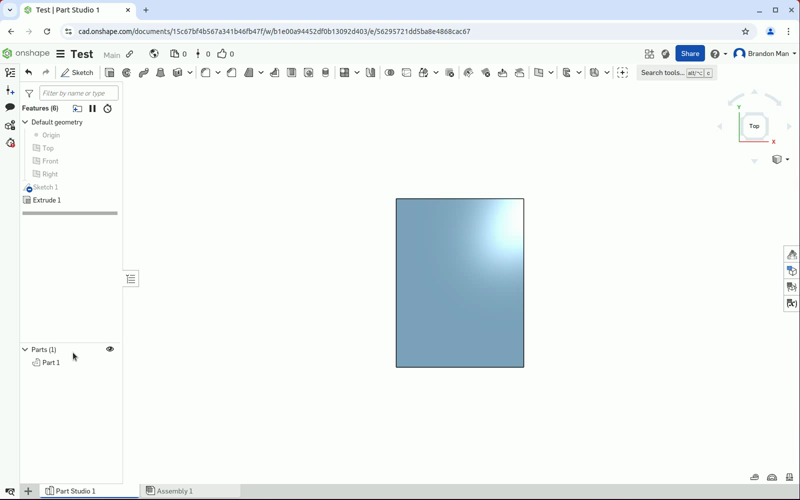
key(y)
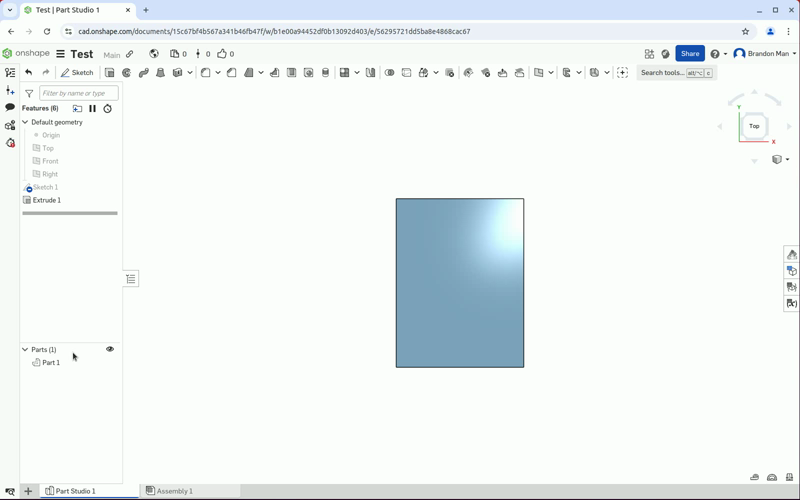
key(shift+p)
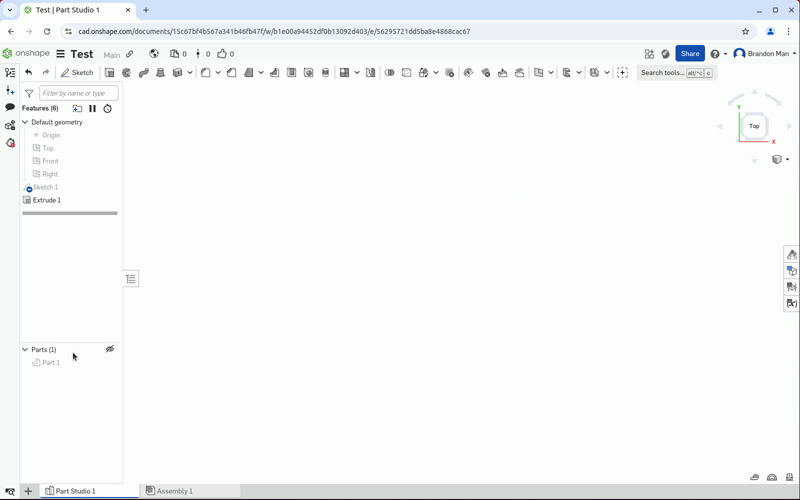
key(space)
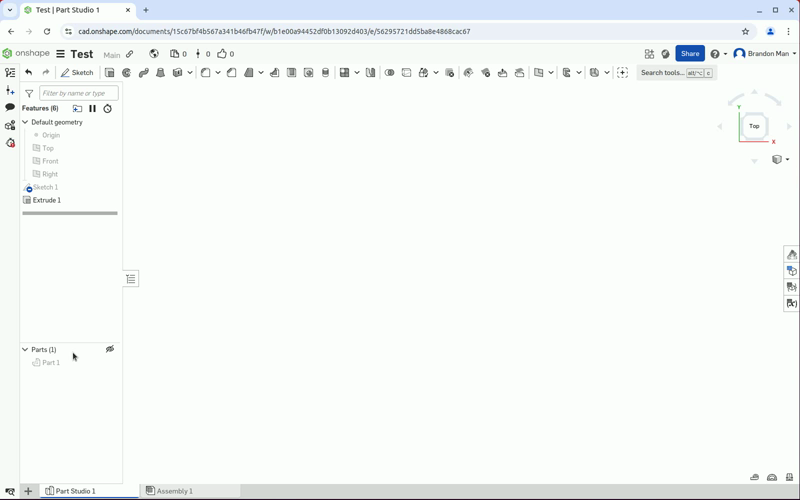
key_down(shift)
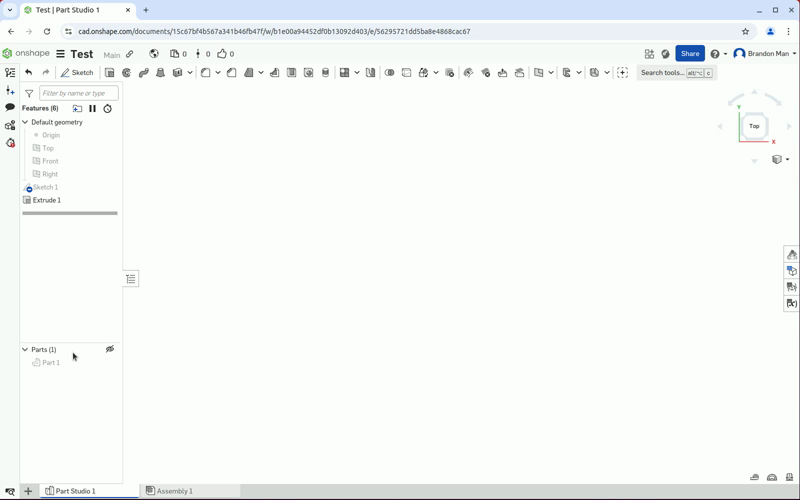
key(up)
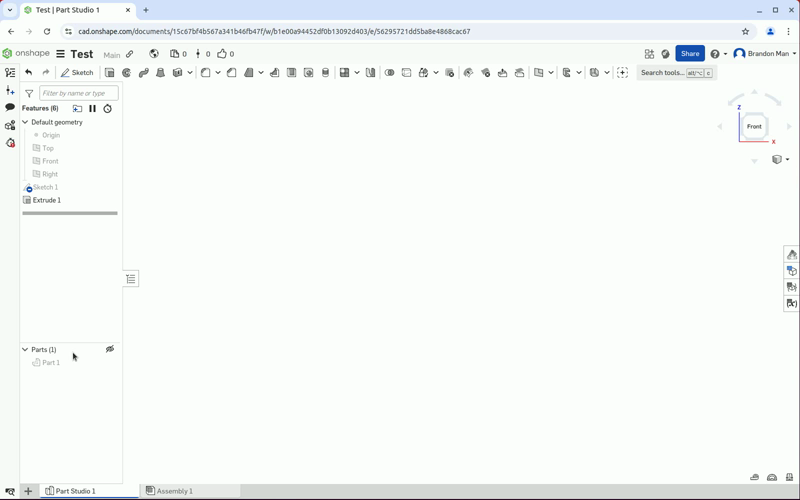
key_up(shift)
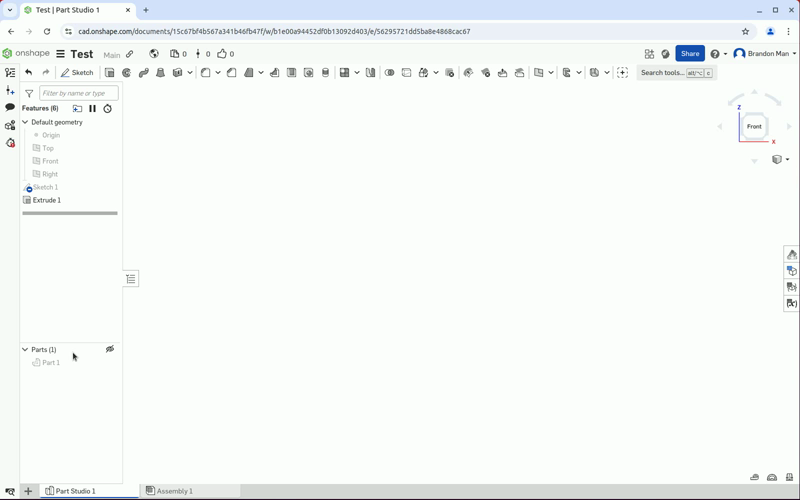
mouse_move(73, 352)
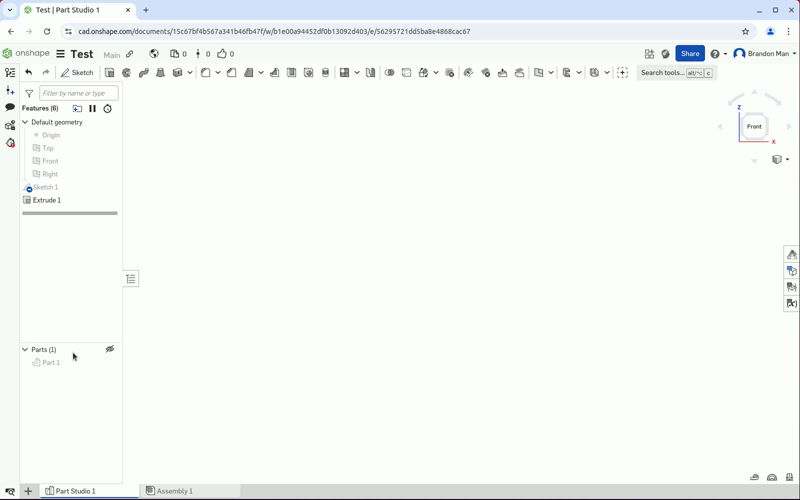
key(shift+y)
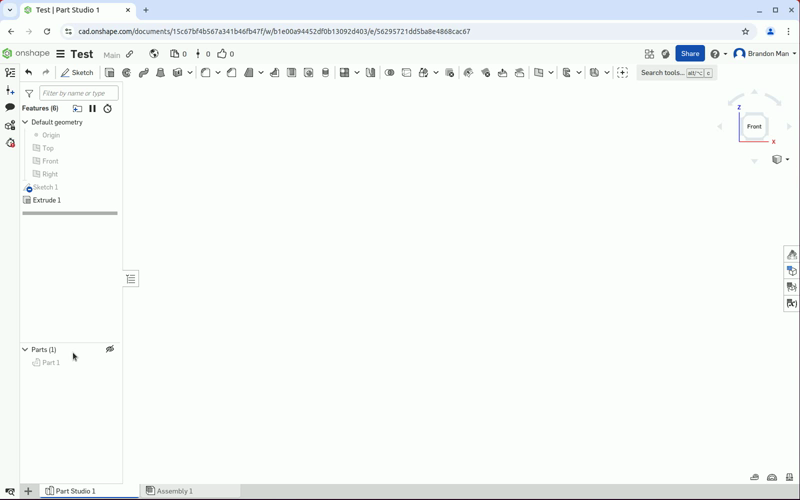
key(shift+s)
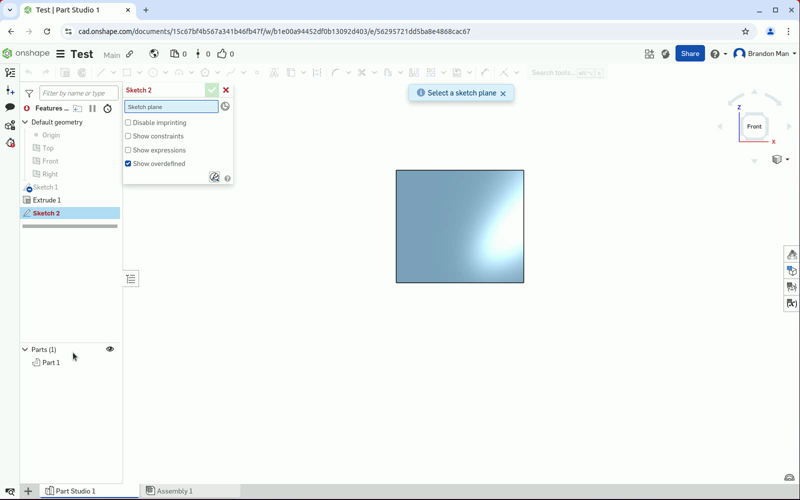
mouse_move(73, 163)
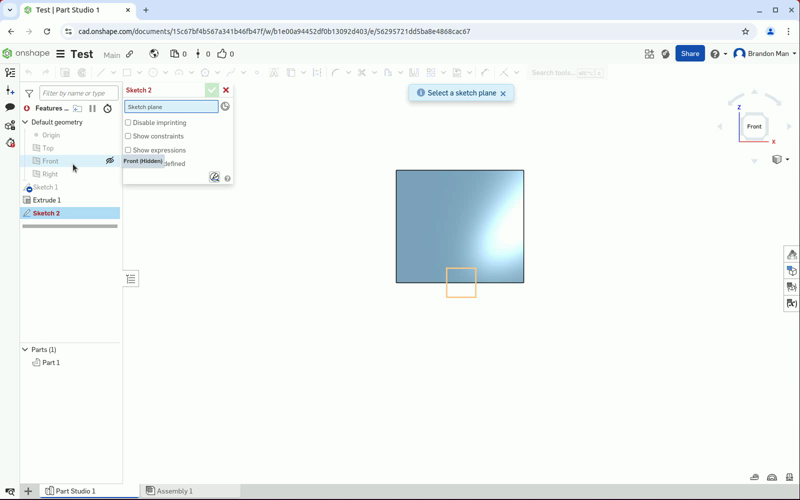
click(73, 163)
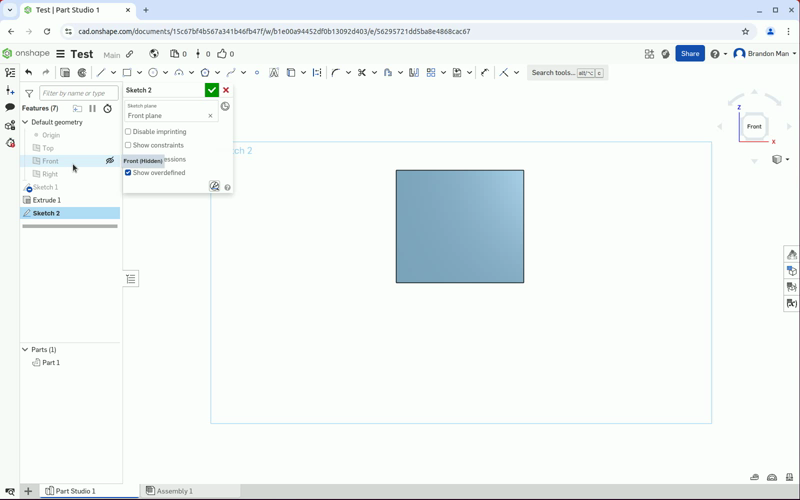
mouse_move(73, 352)
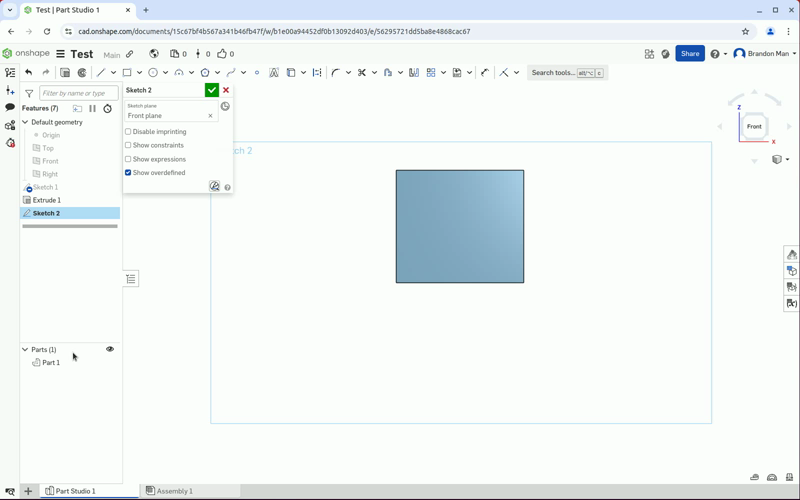
key(y)
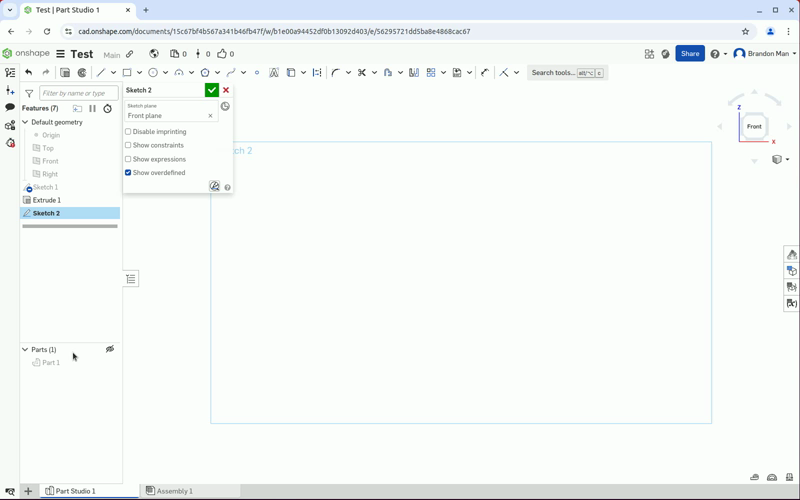
key(l)
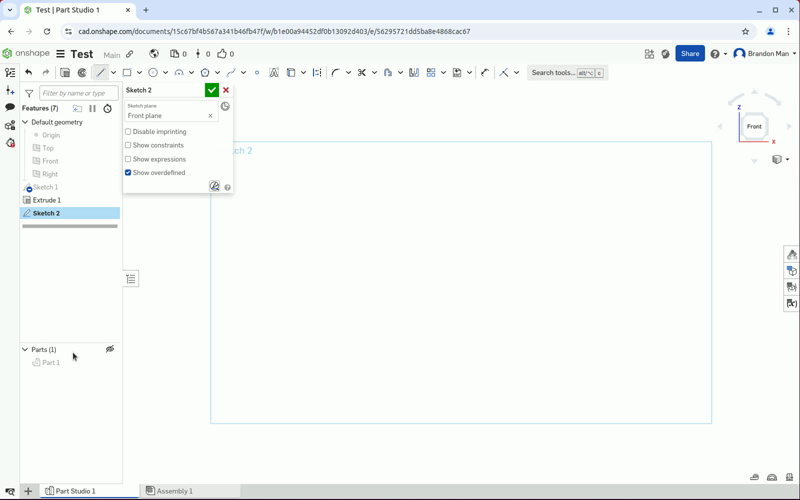
key_down(shift)
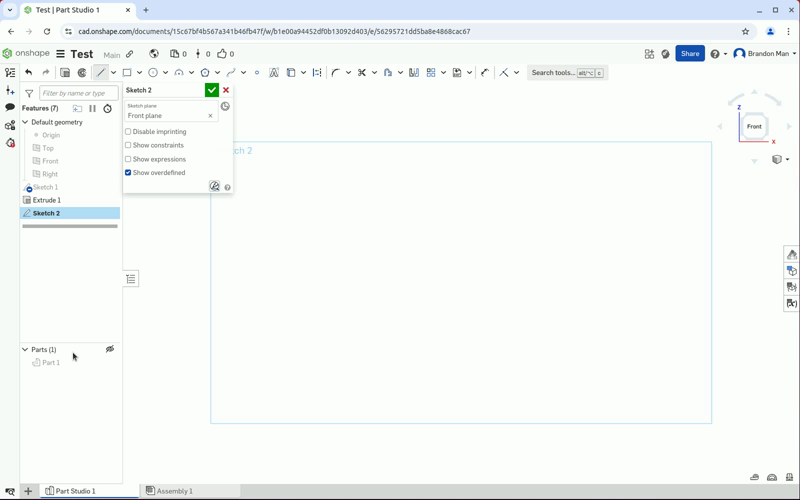
mouse_move(412, 251)
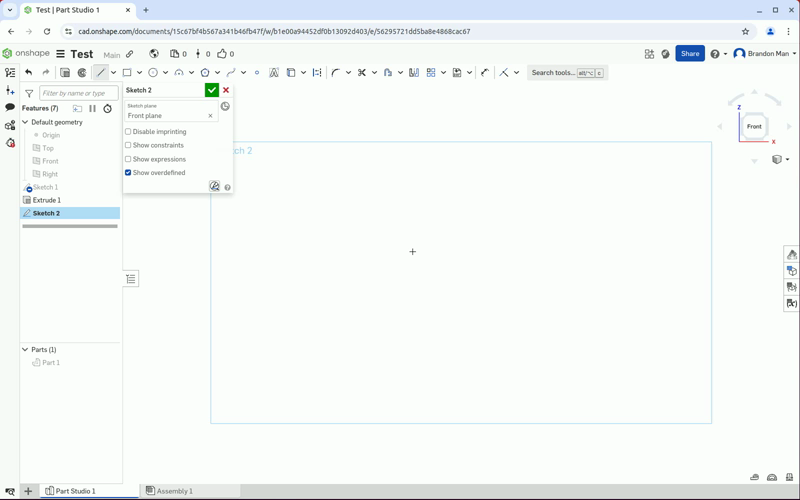
click(412, 251)
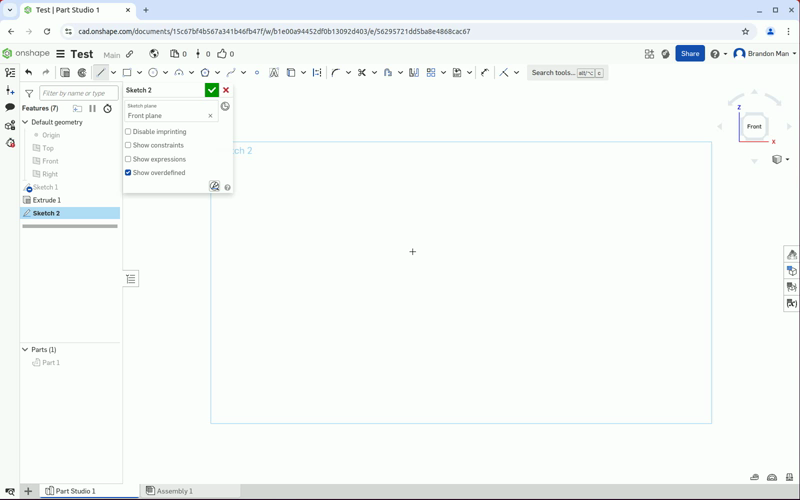
key_up(shift)
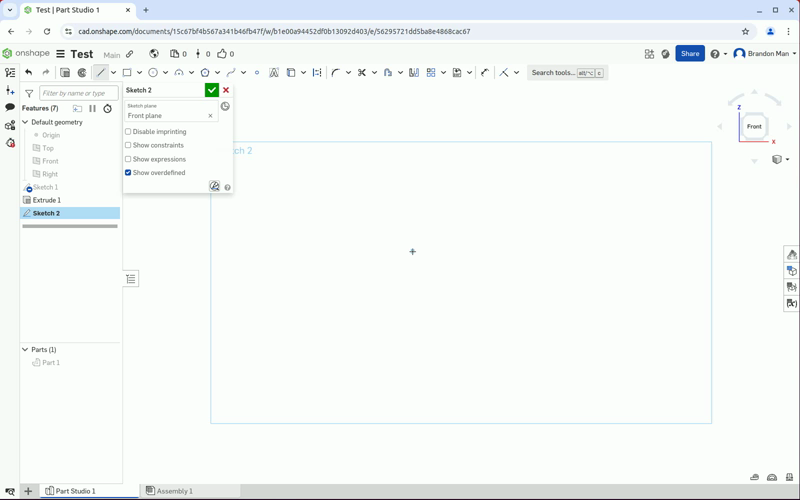
key_down(shift)
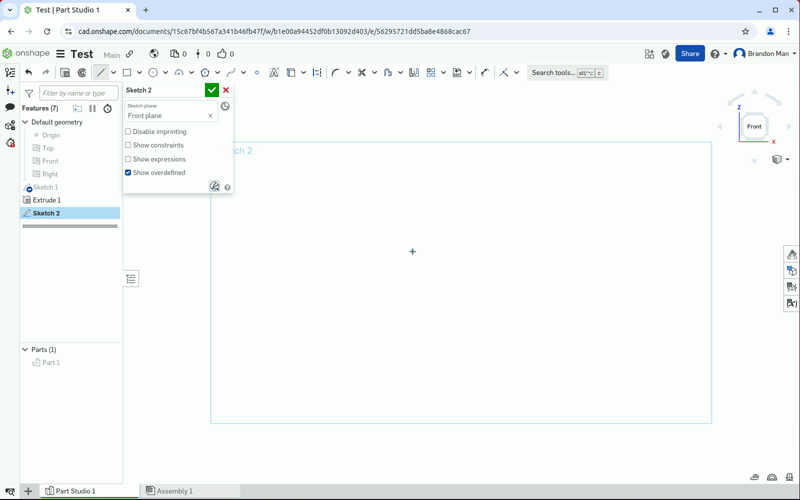
mouse_move(442, 251)
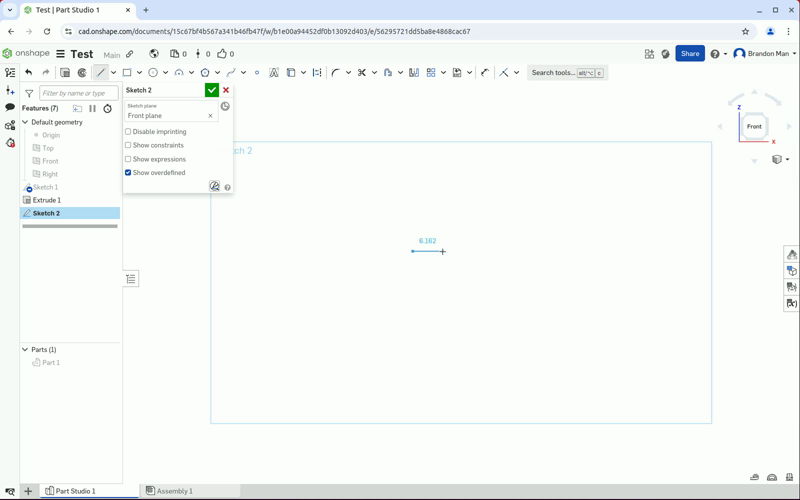
mouse_move(437, 251)
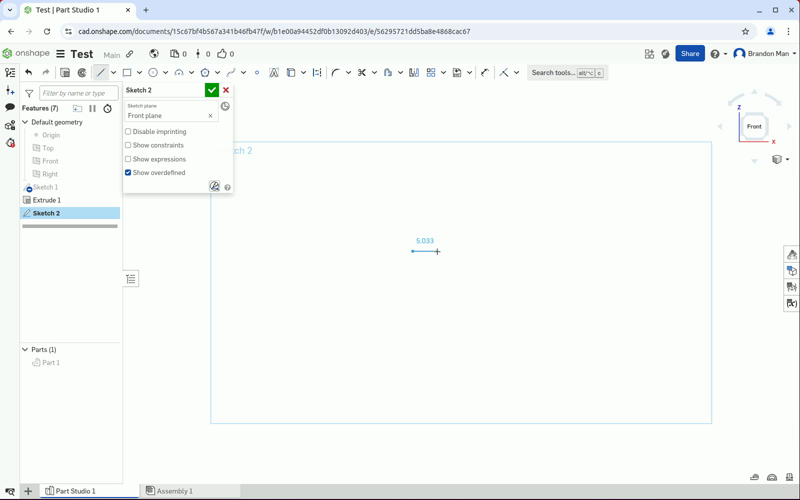
click(437, 251)
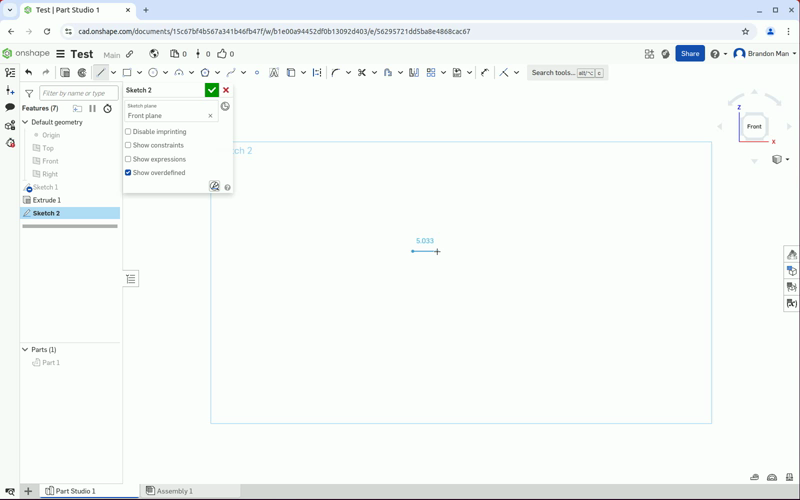
key_up(shift)
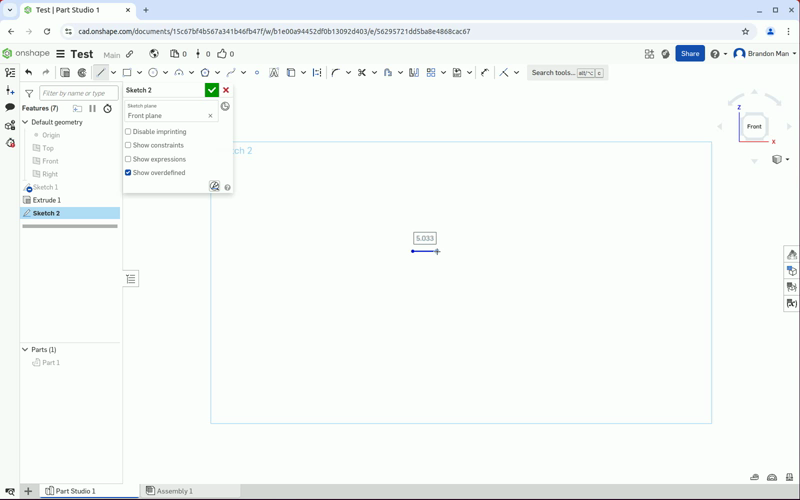
key_down(shift)
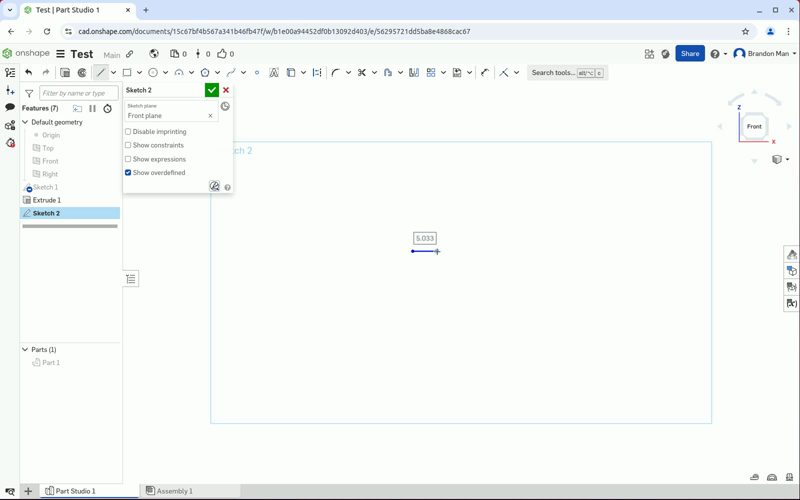
mouse_move(467, 251)
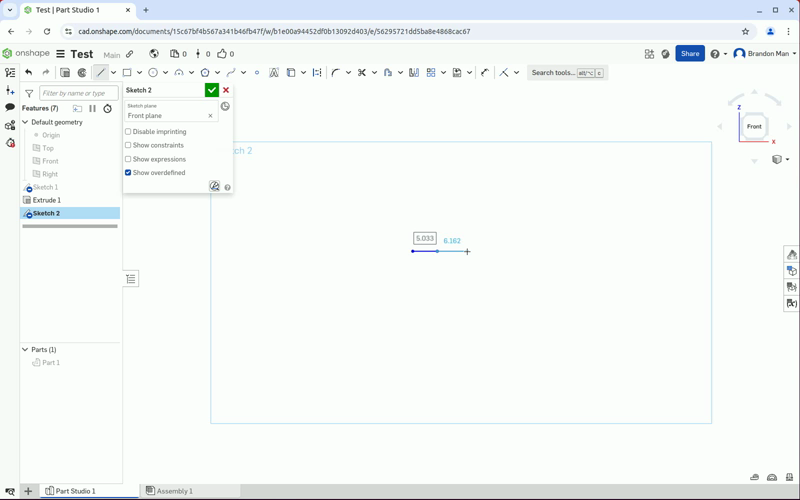
mouse_move(437, 267)
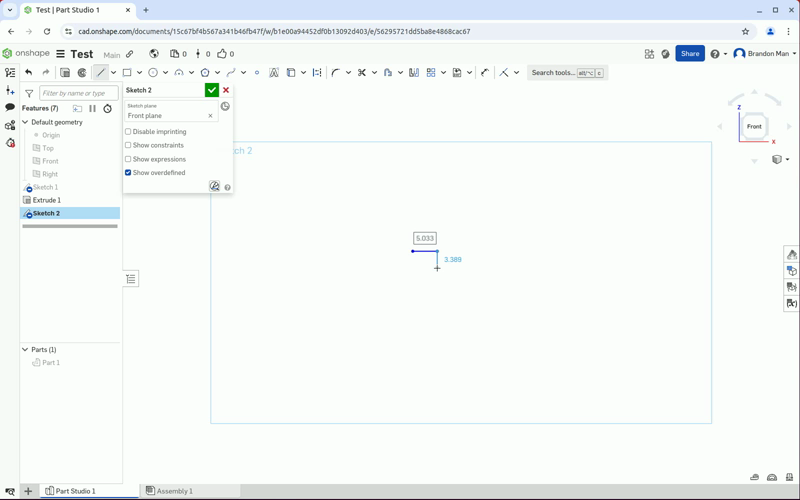
click(437, 267)
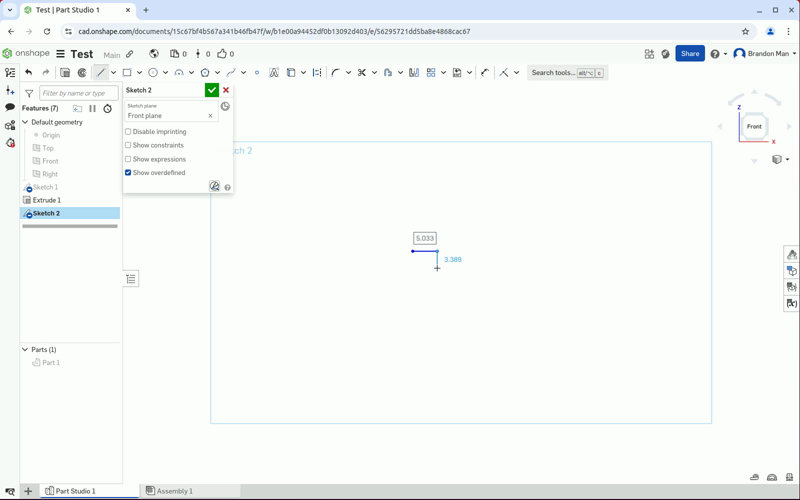
key_up(shift)
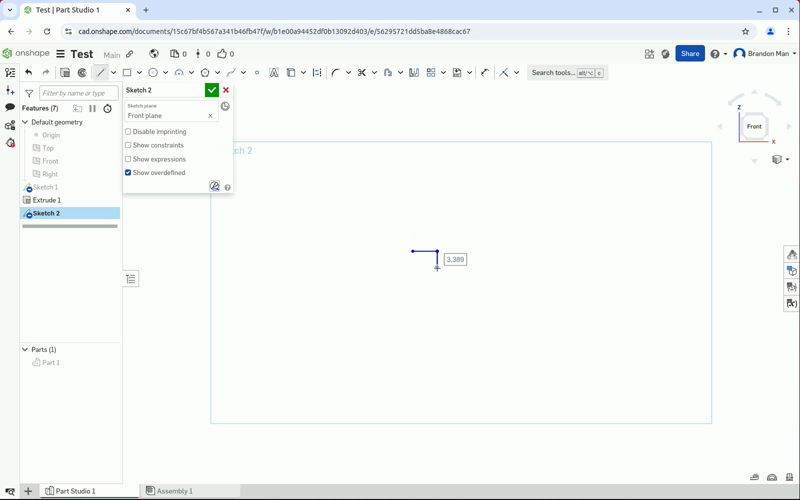
key_down(shift)
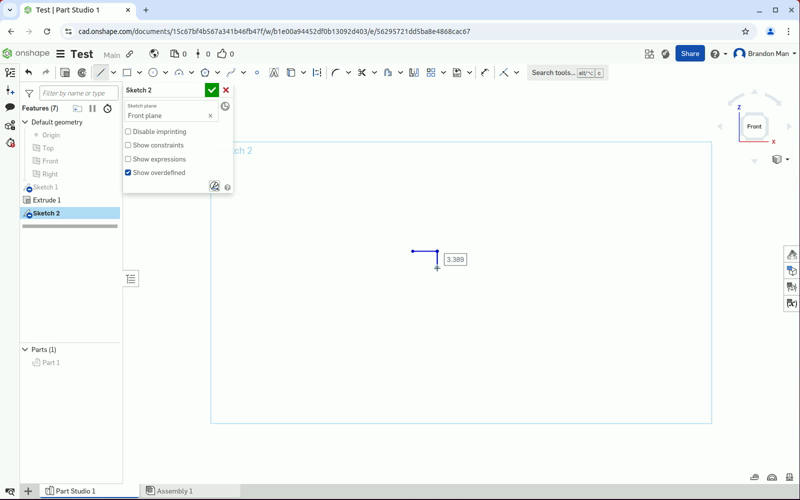
mouse_move(467, 267)
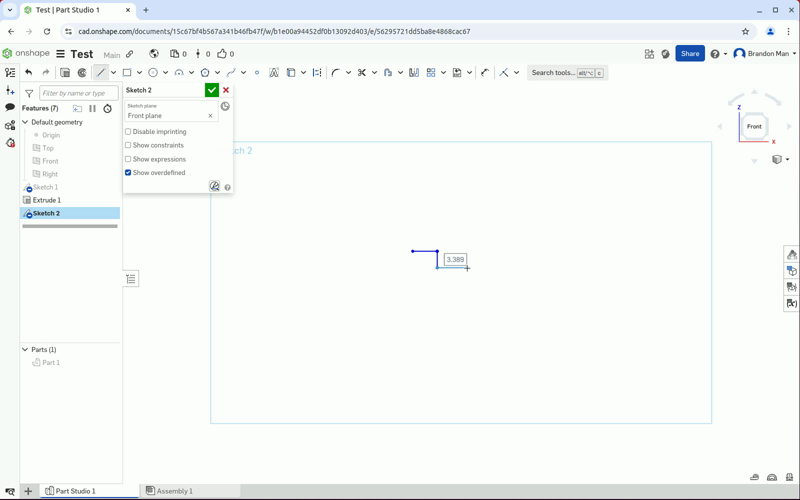
mouse_move(445, 267)
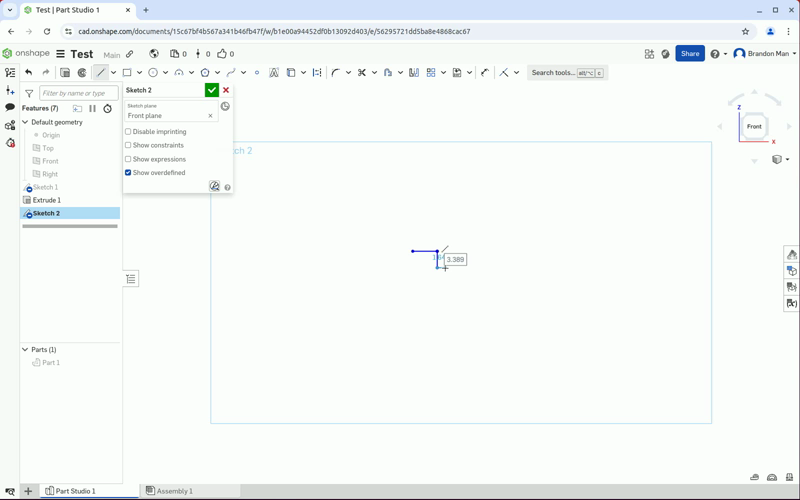
click(445, 267)
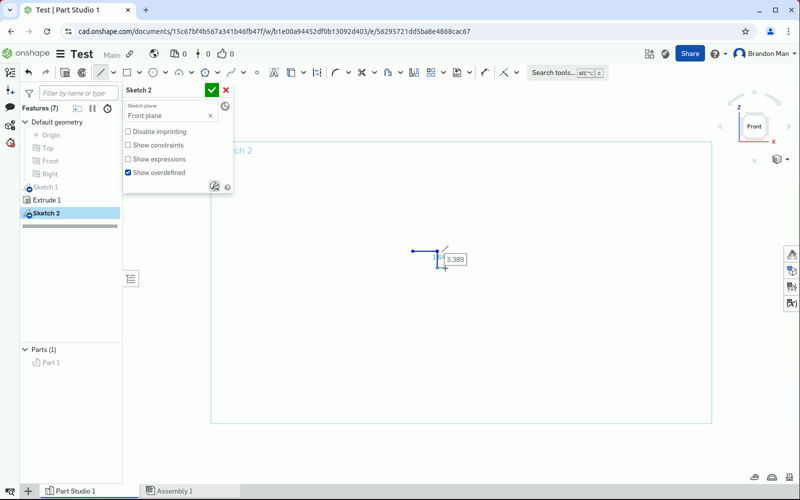
key_up(shift)
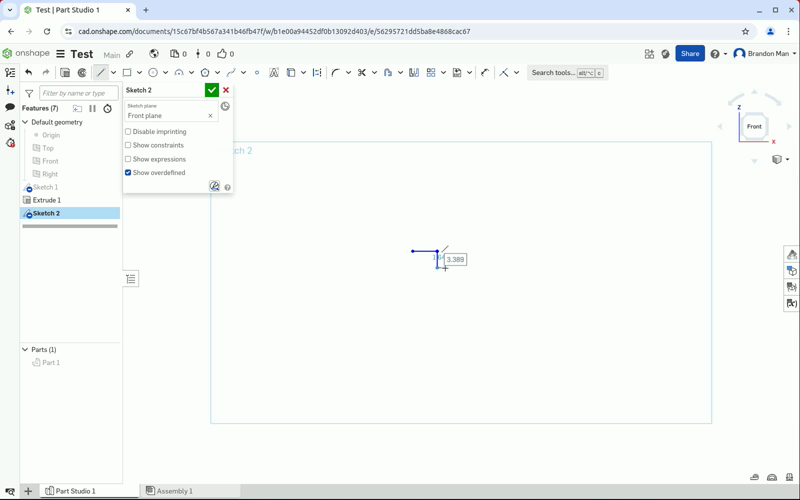
key_down(shift)
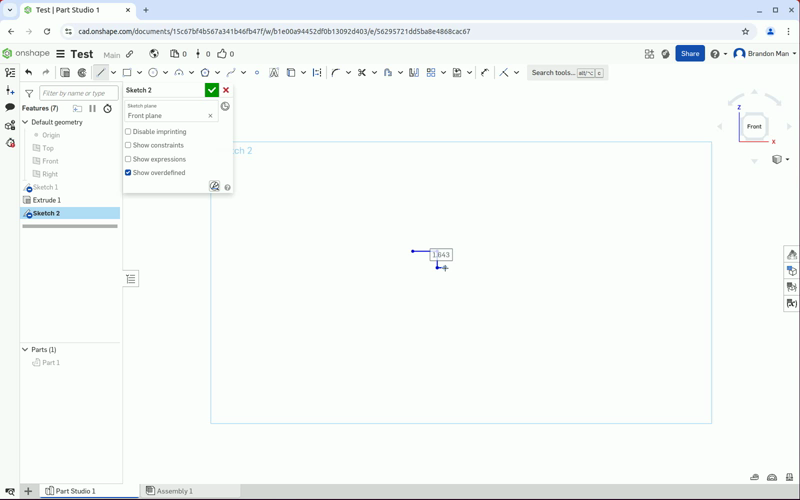
mouse_move(475, 267)
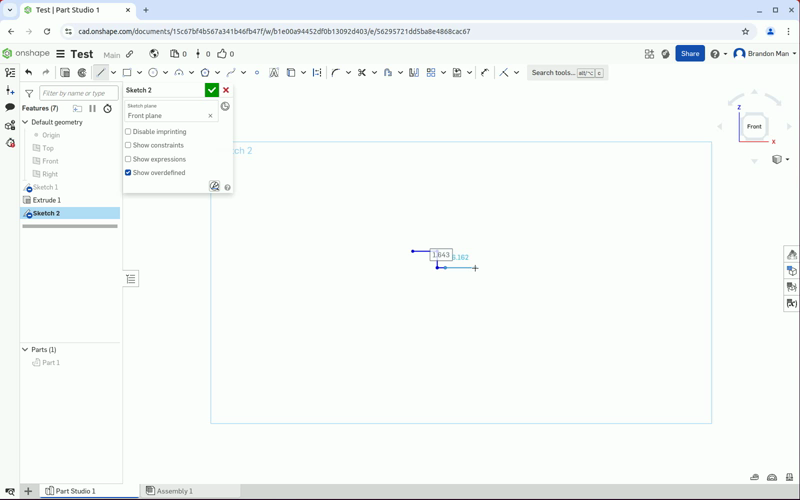
mouse_move(445, 275)
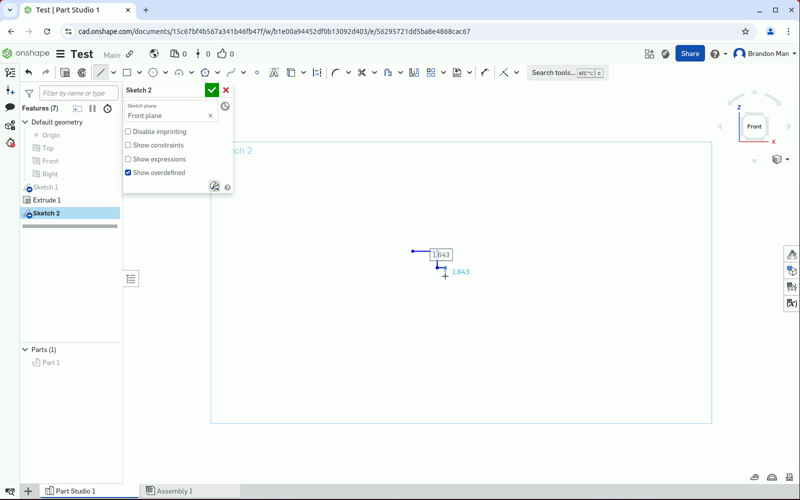
click(445, 275)
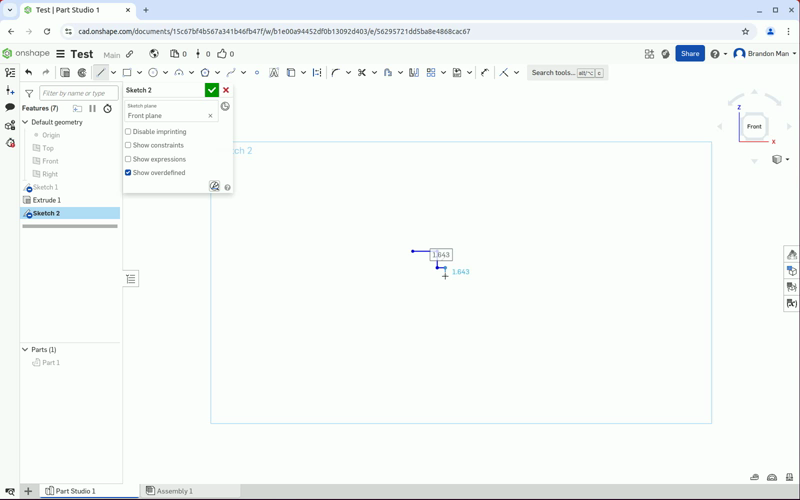
key_up(shift)
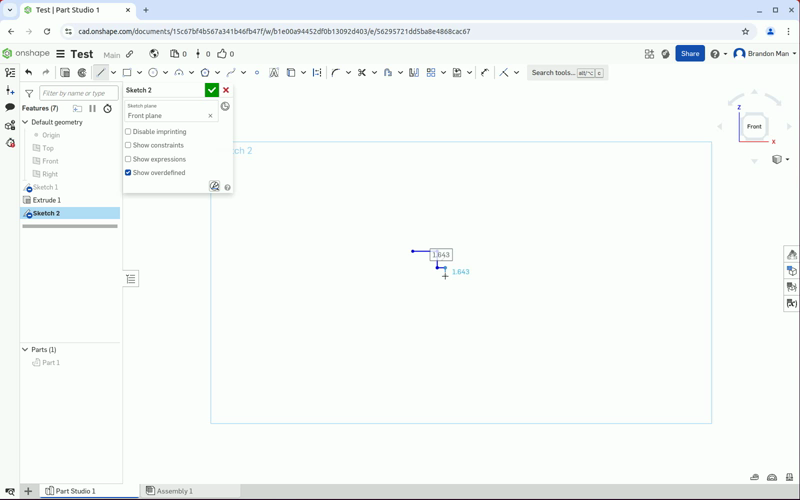
key_down(shift)
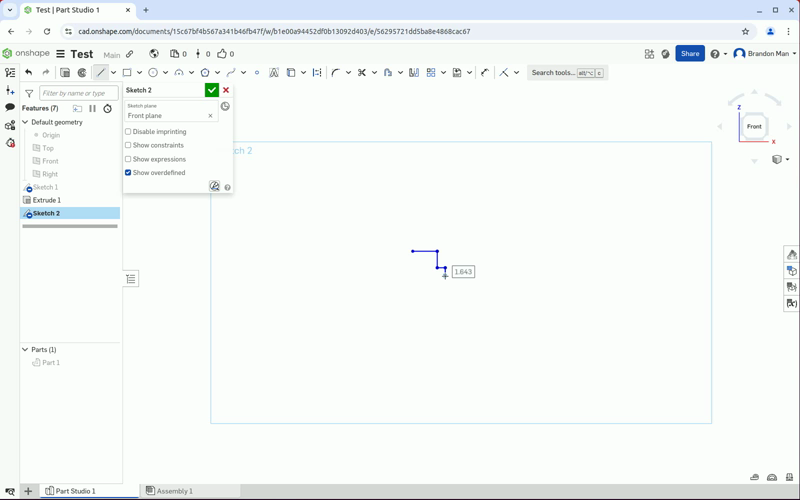
mouse_move(475, 275)
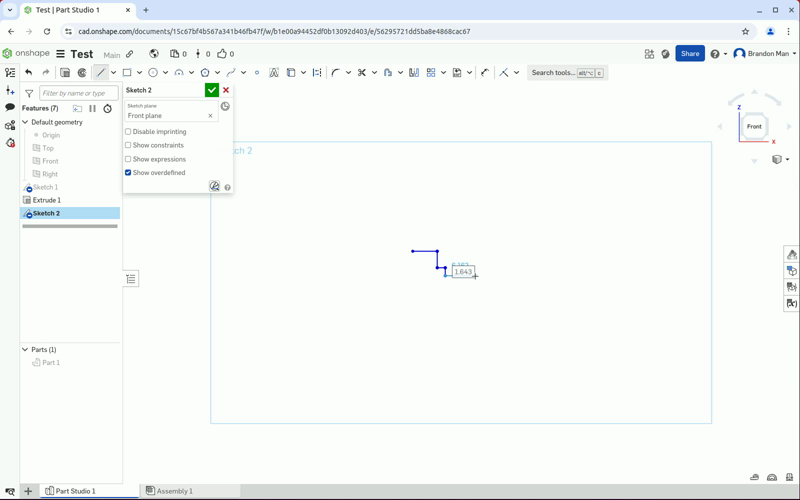
mouse_move(476, 275)
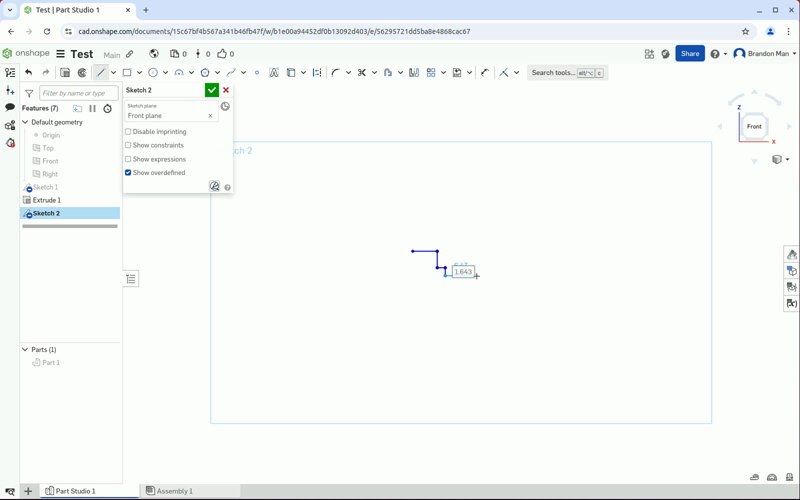
click(476, 275)
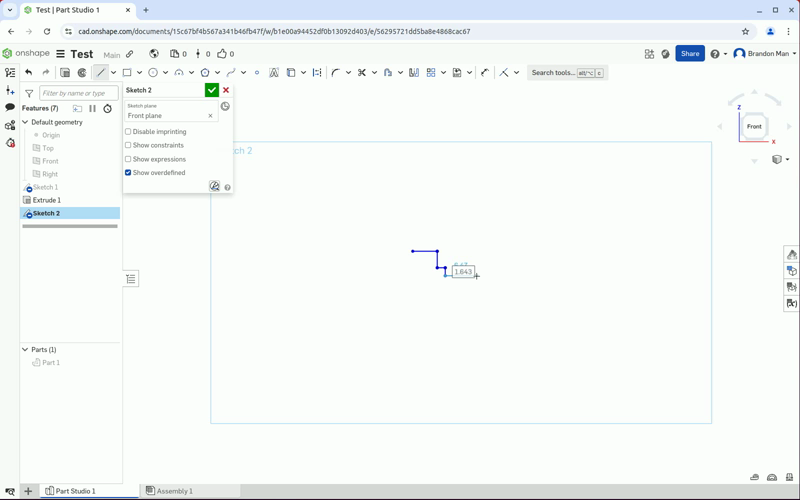
key_up(shift)
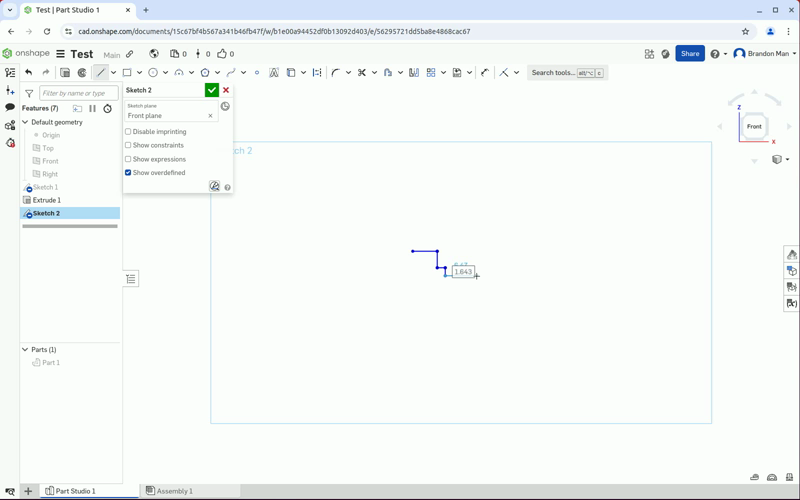
key_down(shift)
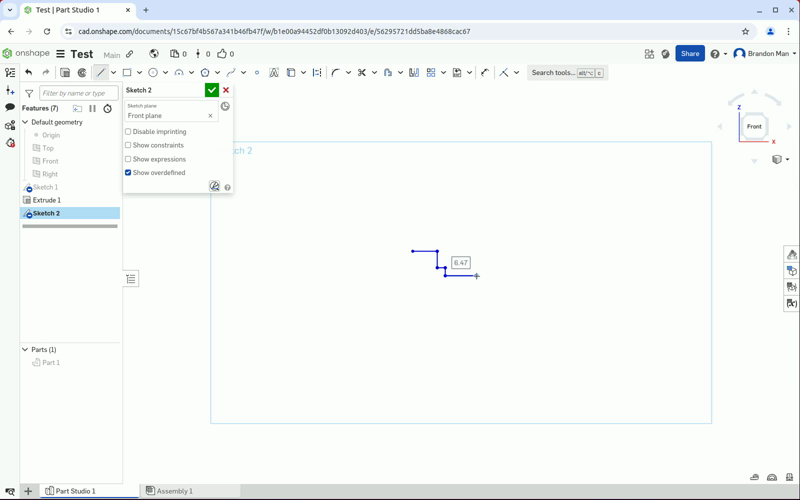
mouse_move(506, 275)
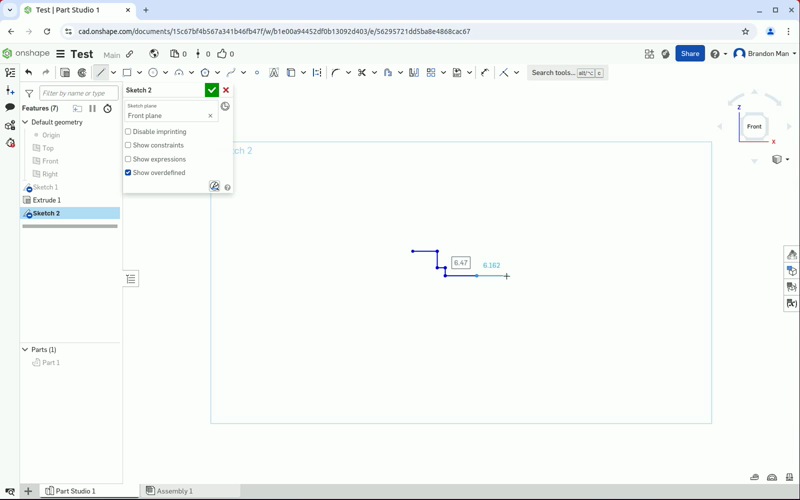
mouse_move(476, 267)
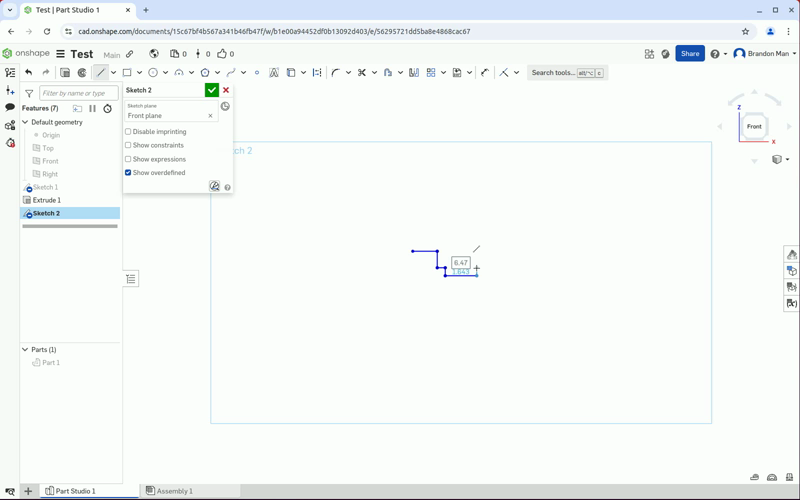
click(476, 267)
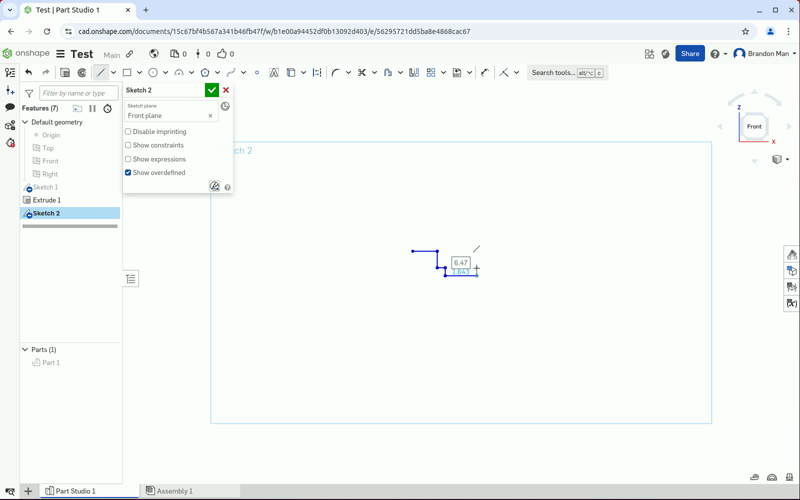
key_up(shift)
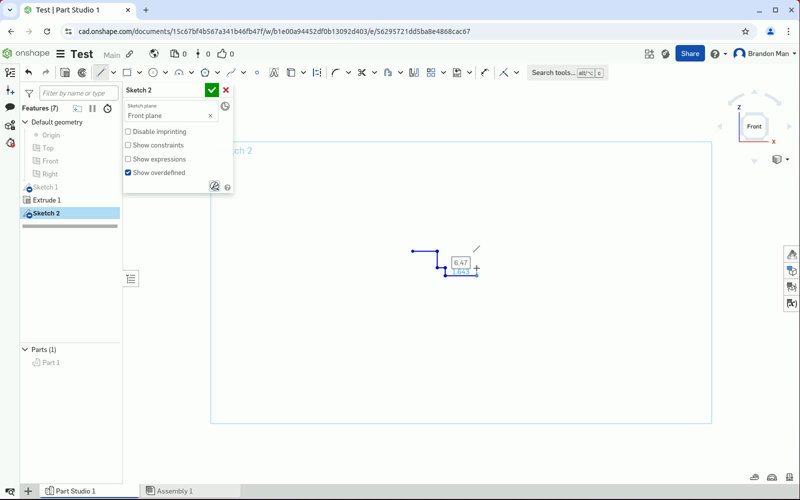
key_down(shift)
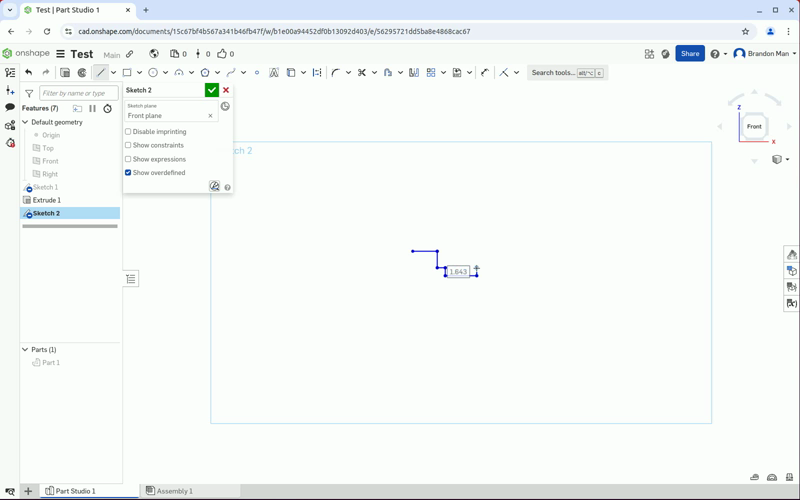
mouse_move(506, 267)
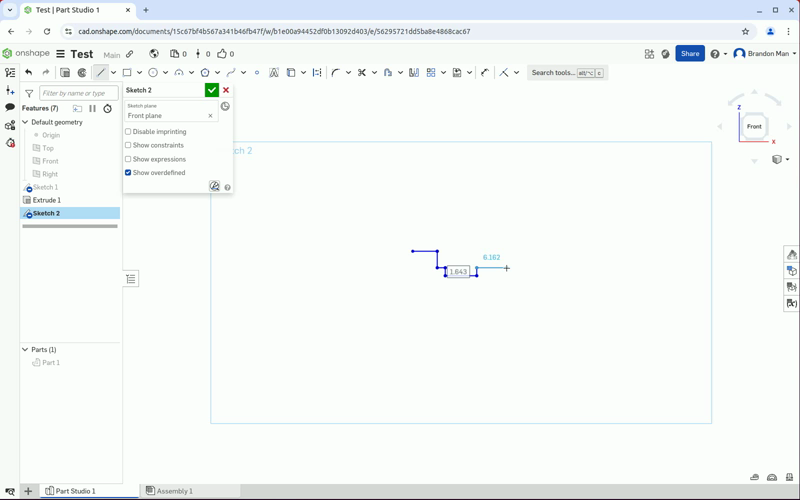
mouse_move(484, 267)
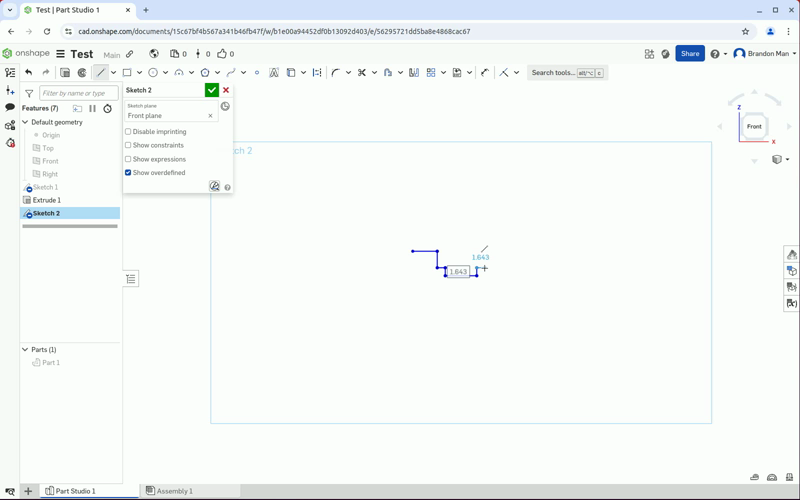
click(484, 267)
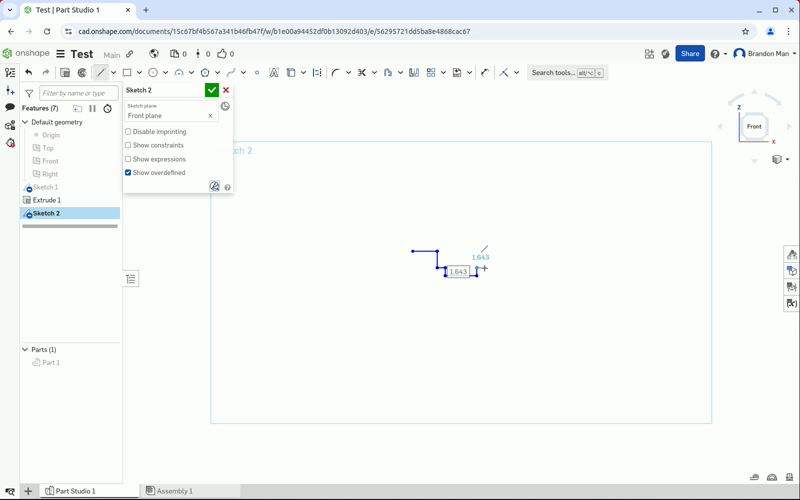
key_up(shift)
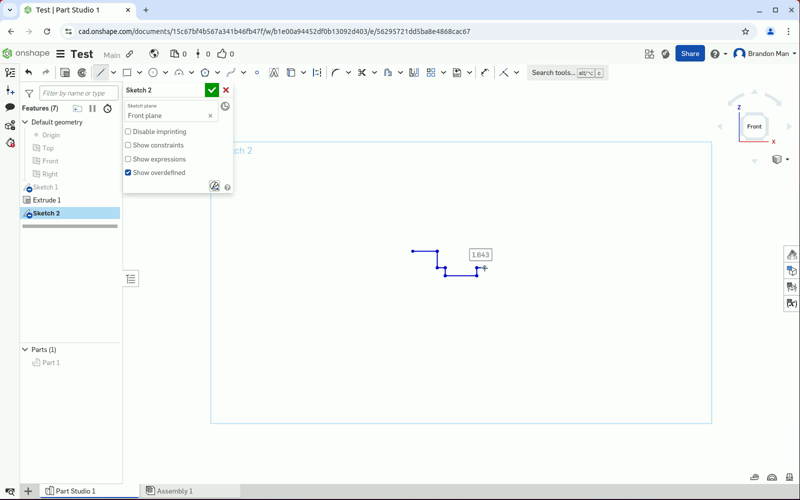
key_down(shift)
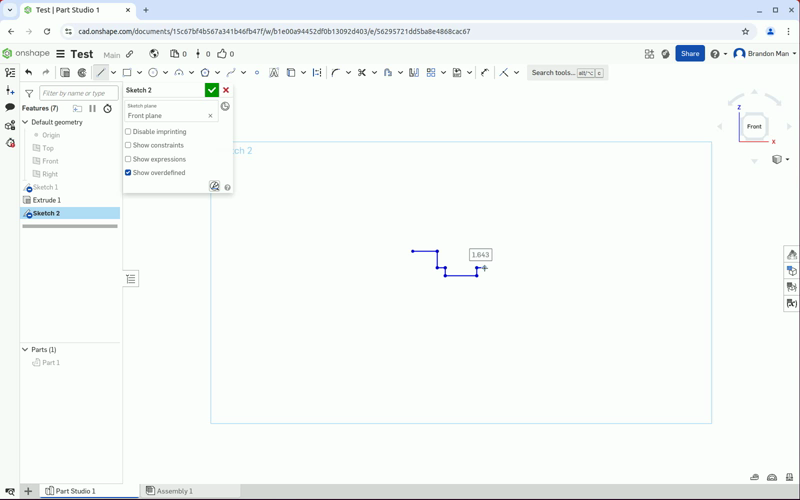
mouse_move(514, 267)
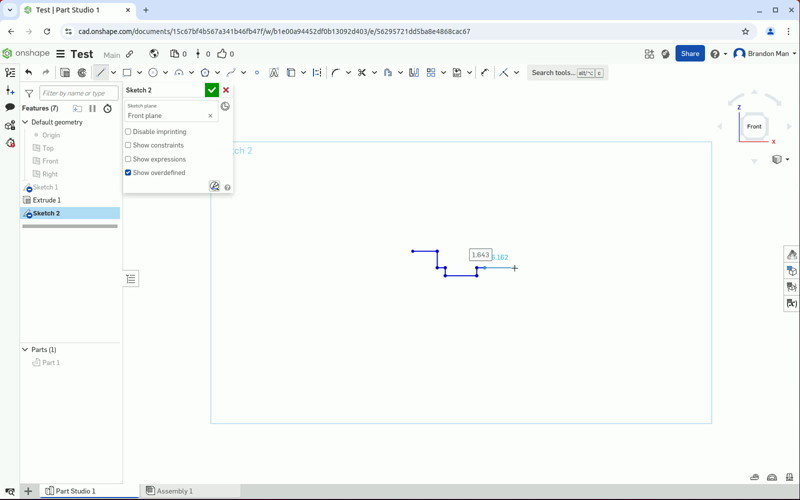
mouse_move(484, 251)
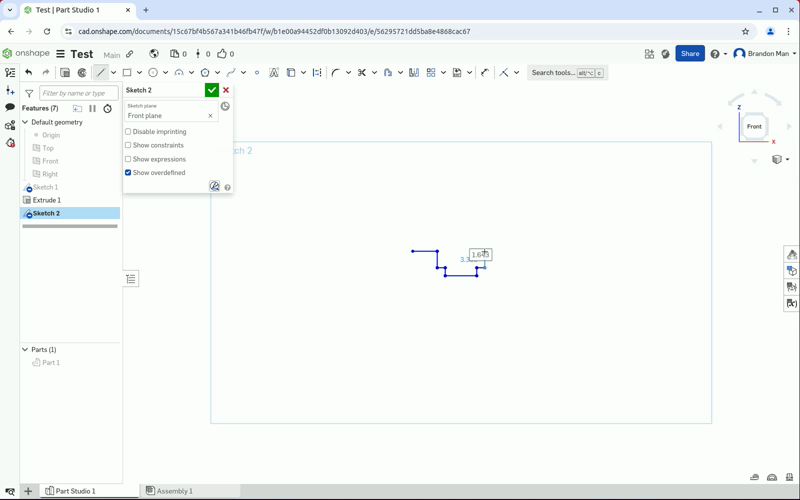
click(484, 251)
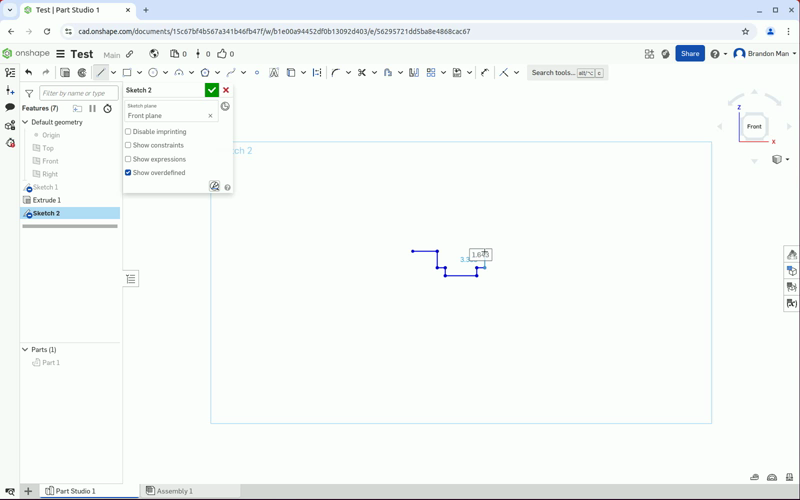
key_up(shift)
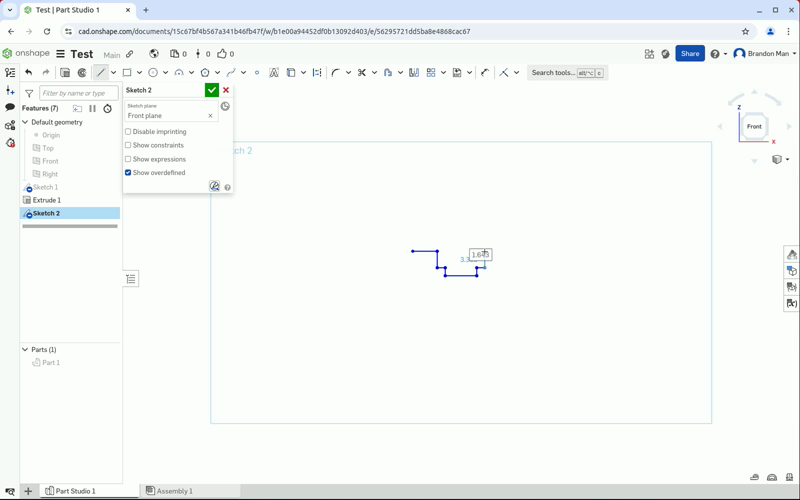
key_down(shift)
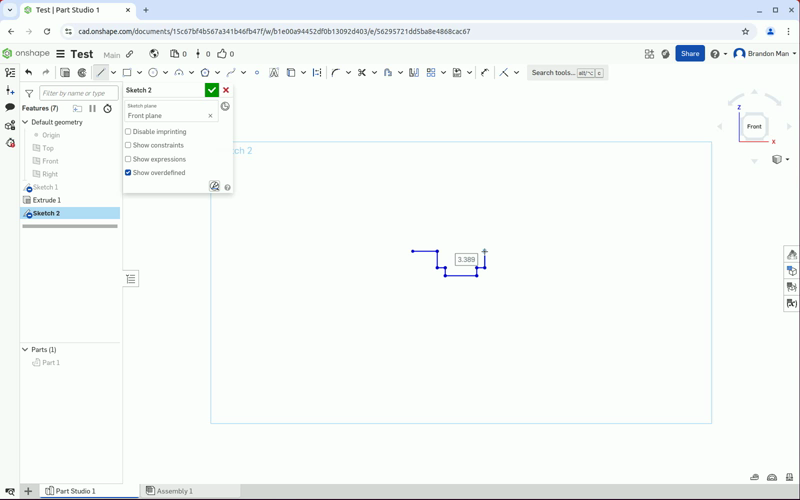
mouse_move(514, 251)
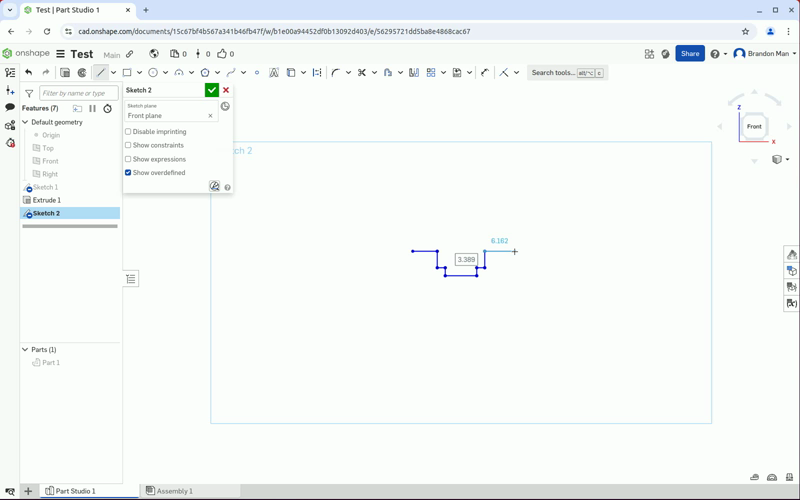
mouse_move(509, 251)
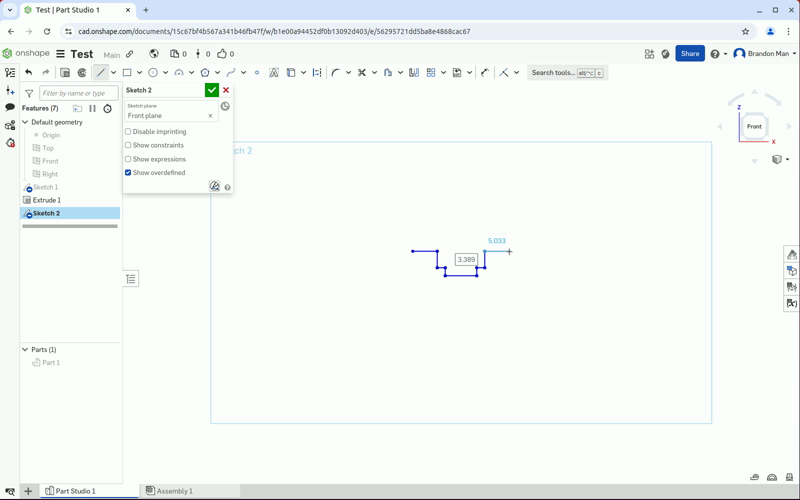
click(509, 251)
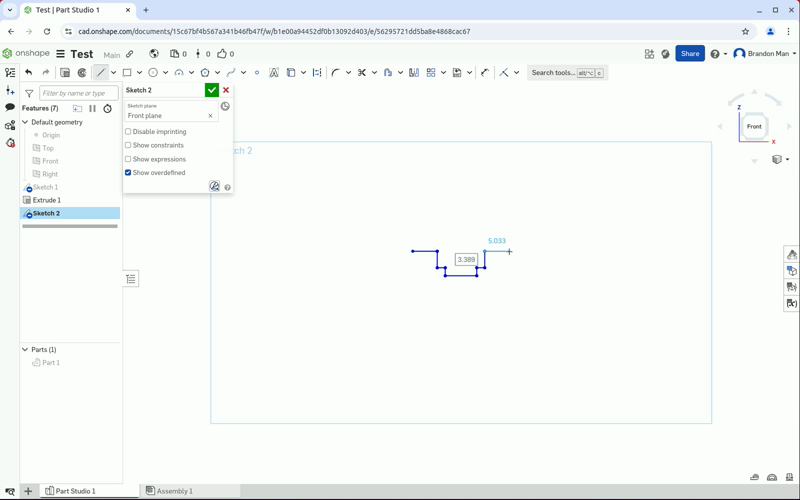
key_up(shift)
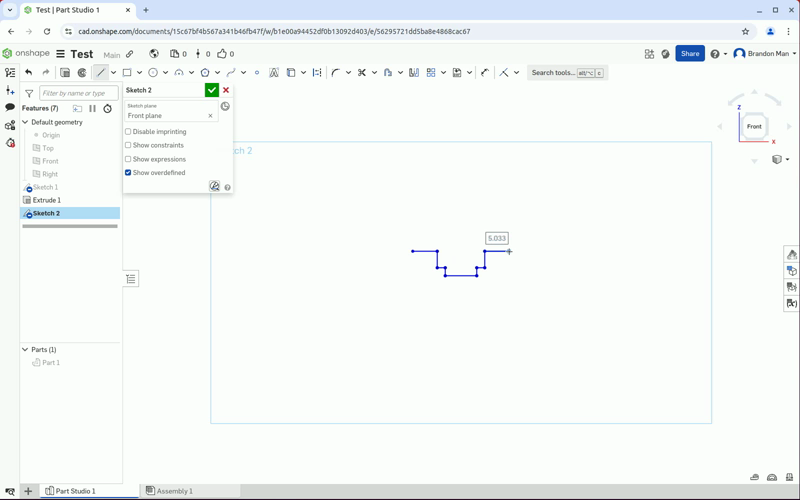
key_down(shift)
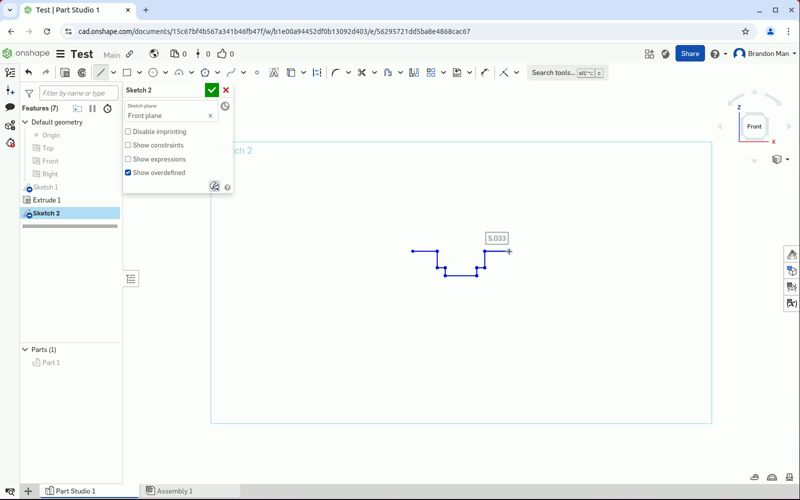
mouse_move(539, 251)
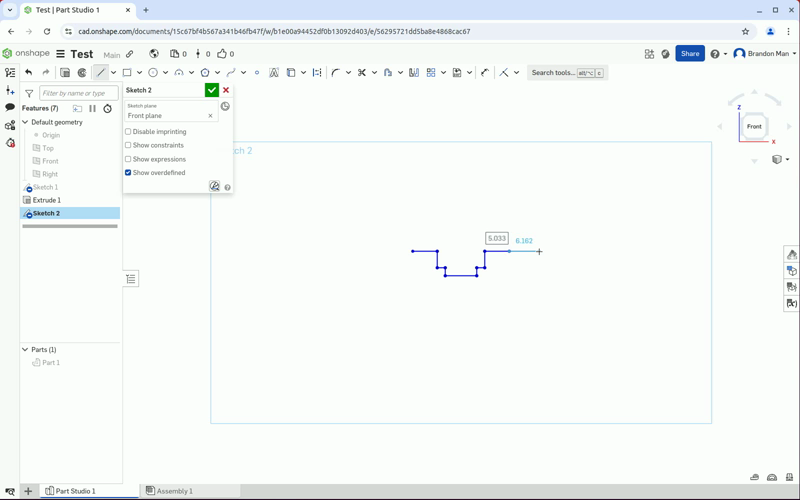
mouse_move(509, 195)
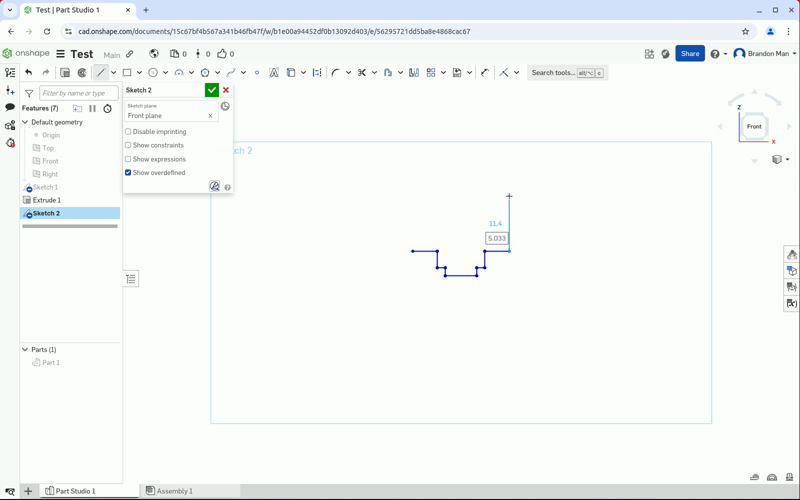
click(509, 195)
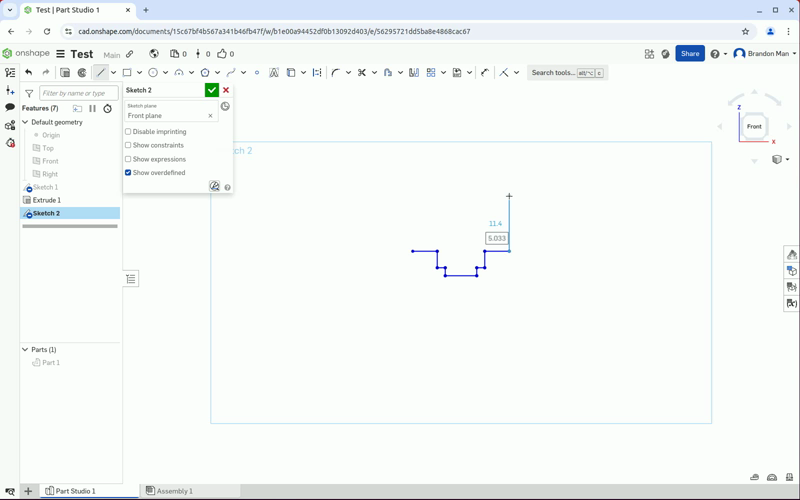
key_up(shift)
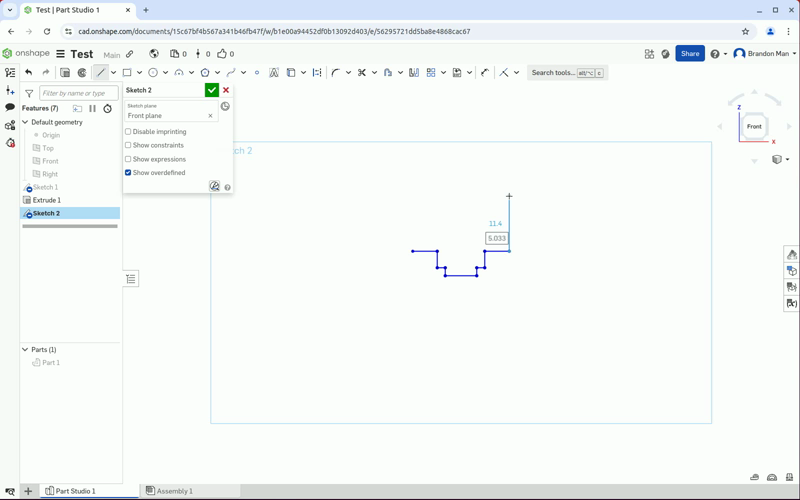
key_down(shift)
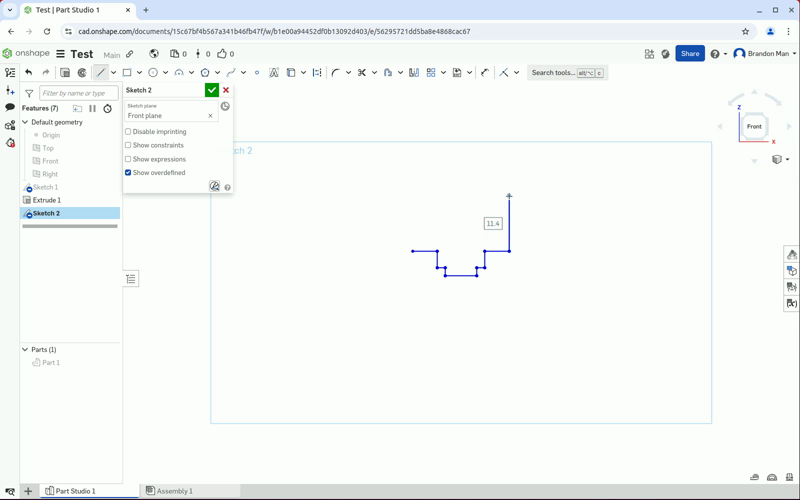
mouse_move(412, 195)
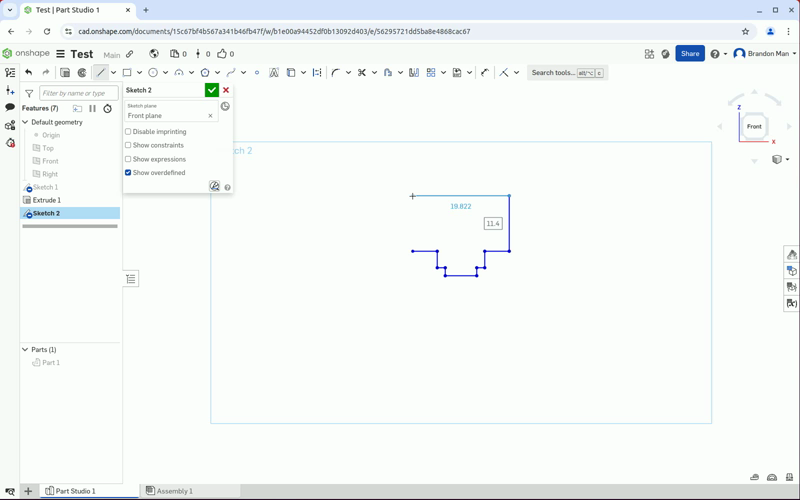
click(412, 195)
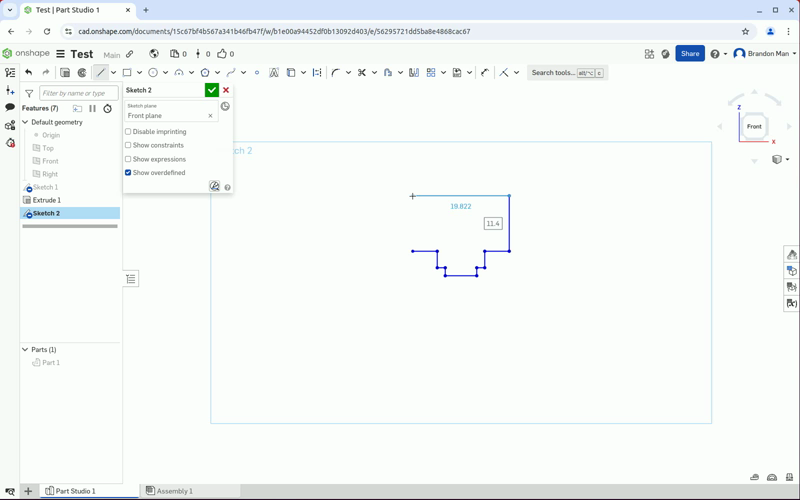
key_up(shift)
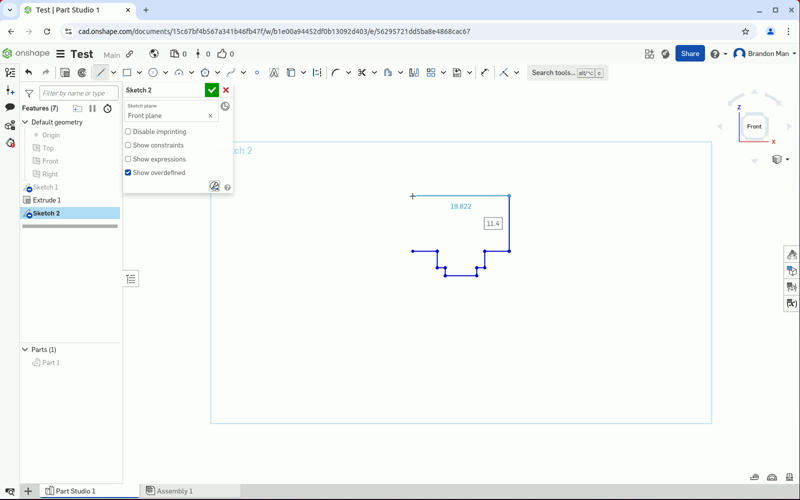
mouse_move(442, 195)
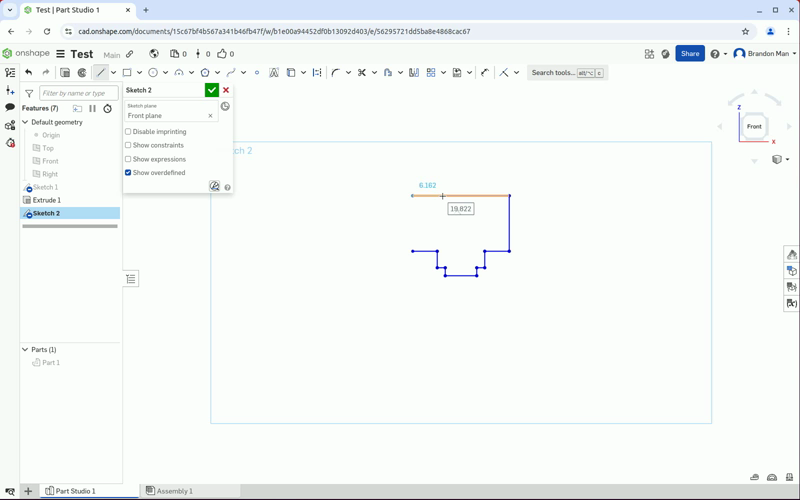
key_down(shift)
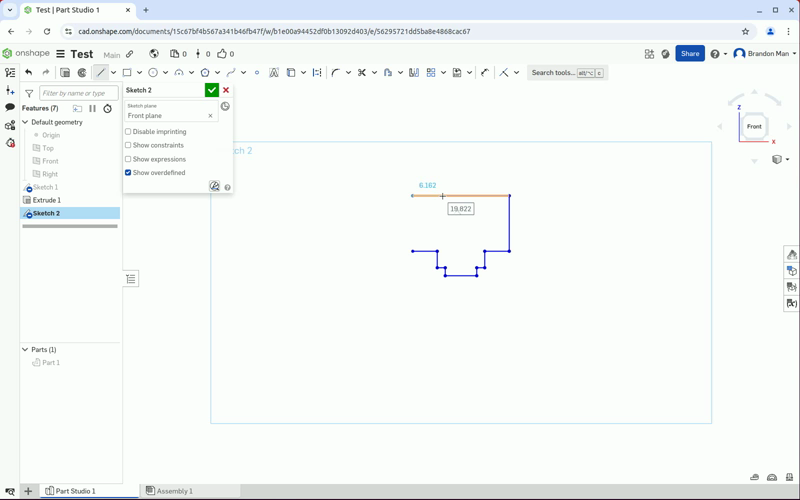
mouse_move(412, 251)
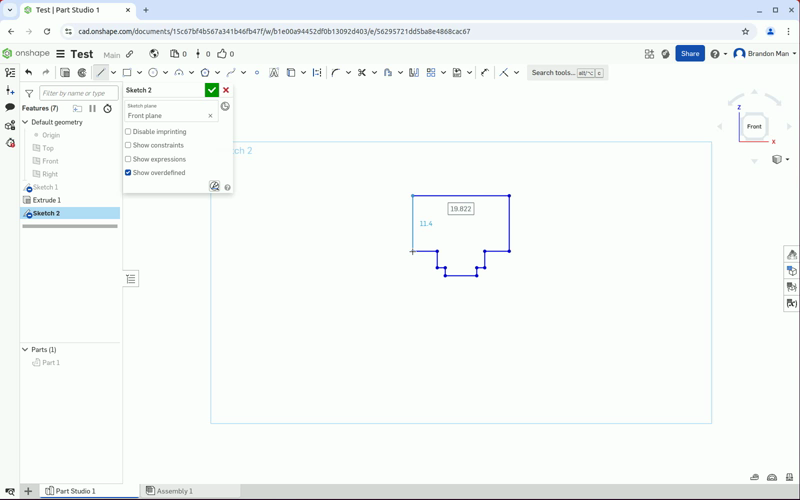
key_up(shift)
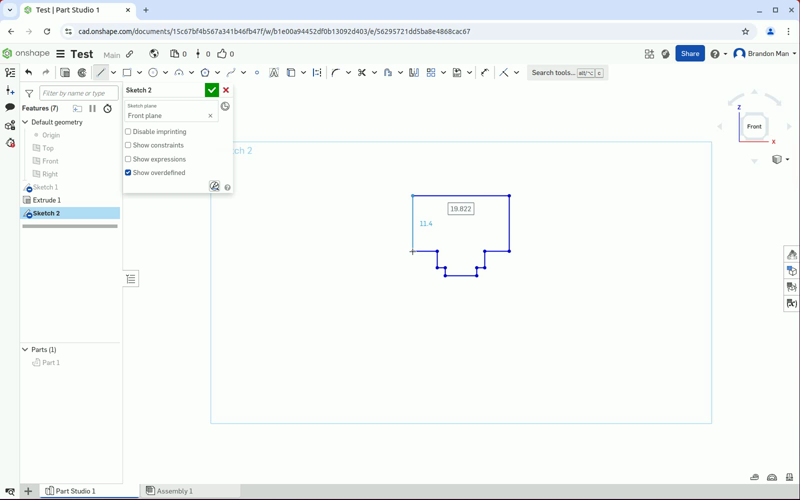
click(412, 251)
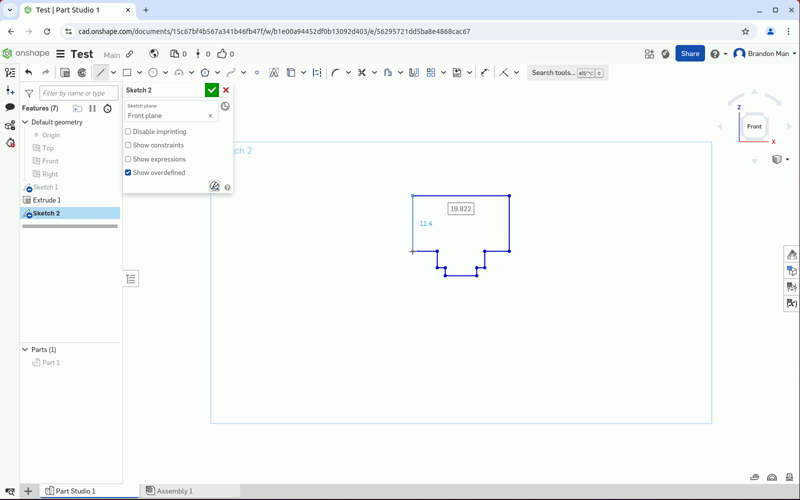
key(esc)
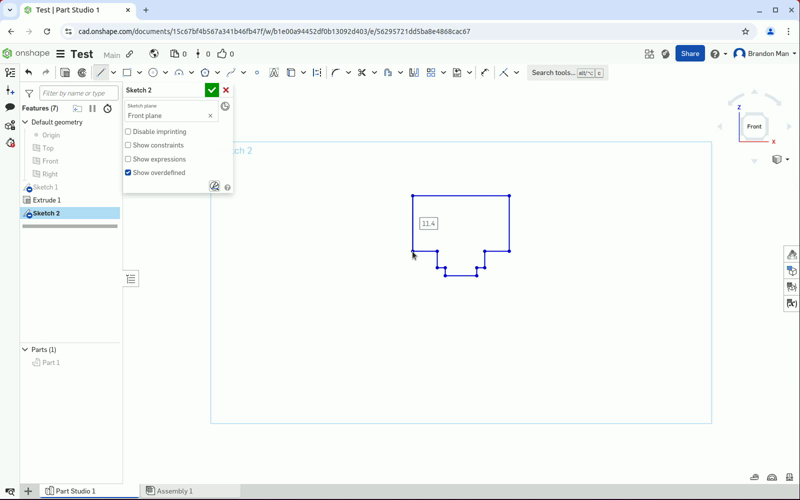
mouse_move(489, 222)
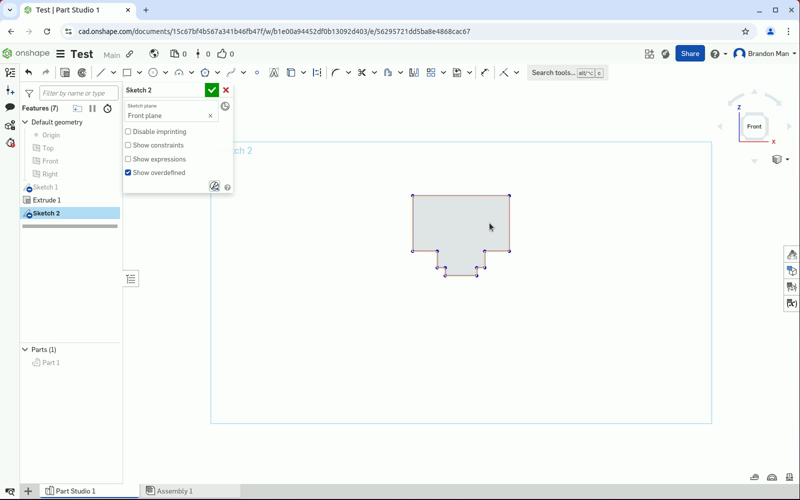
click(489, 222)
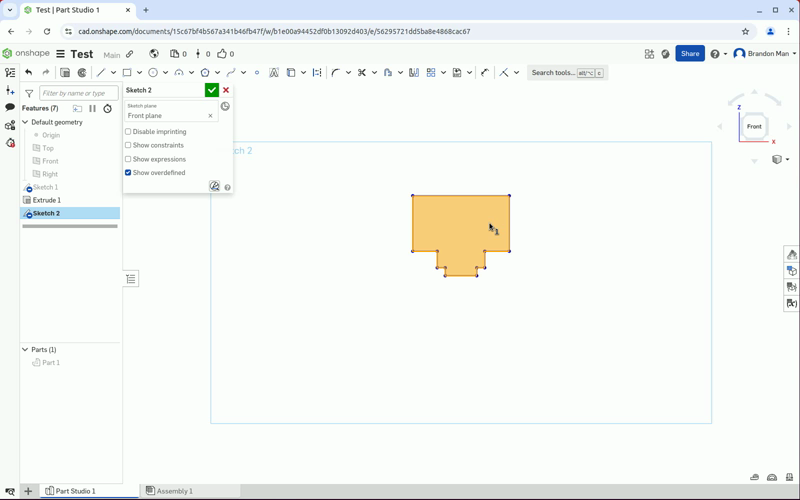
mouse_move(73, 352)
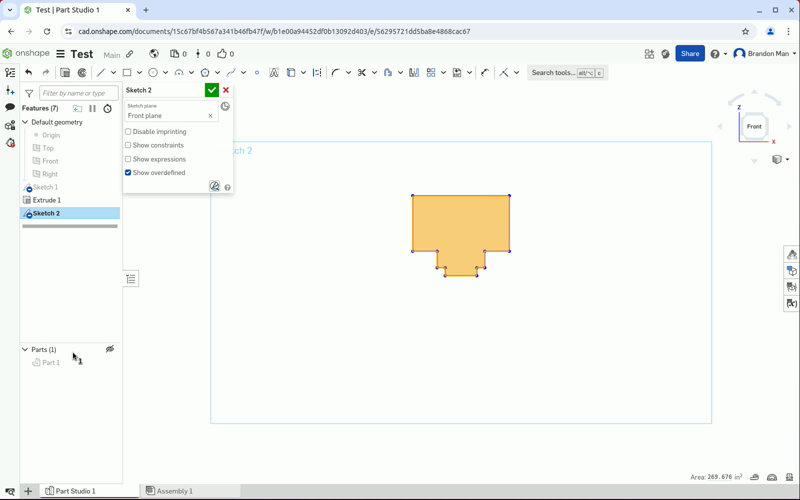
key(shift+y)
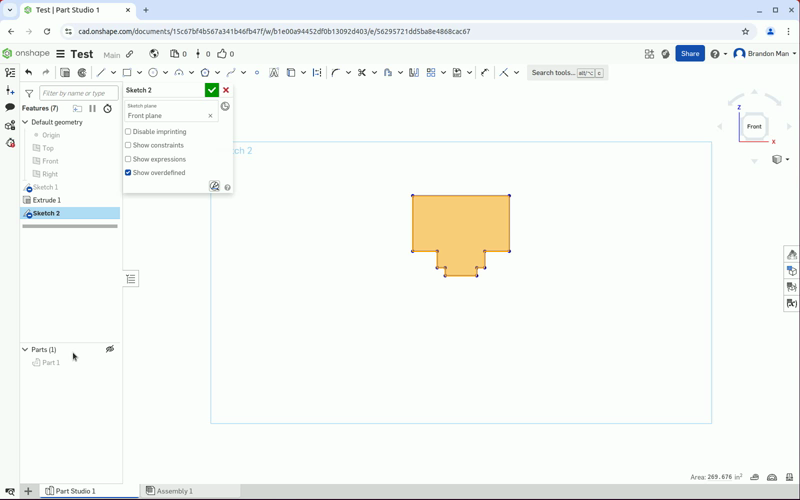
key(shift+e)
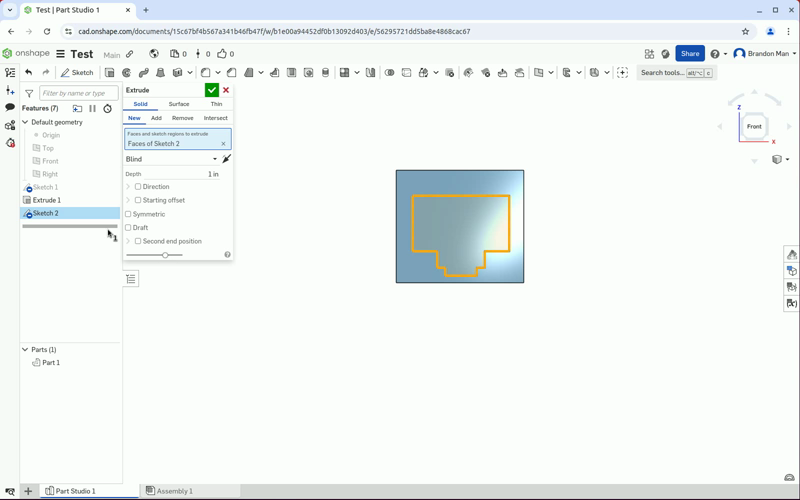
mouse_move(143, 106)
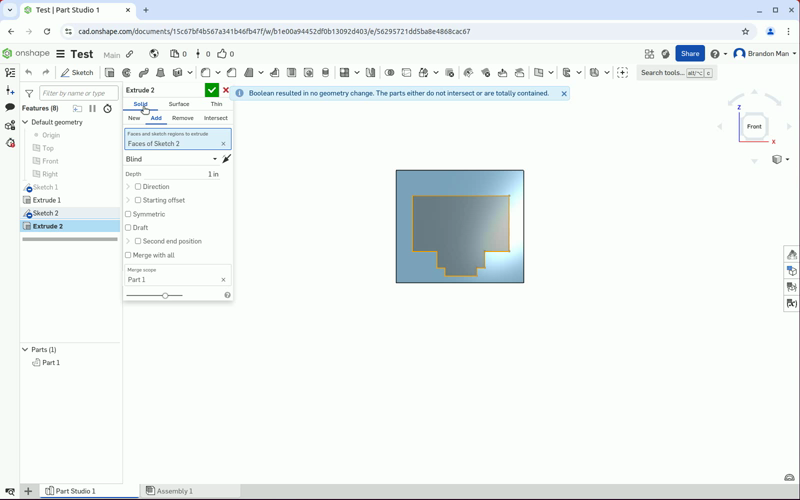
click(143, 106)
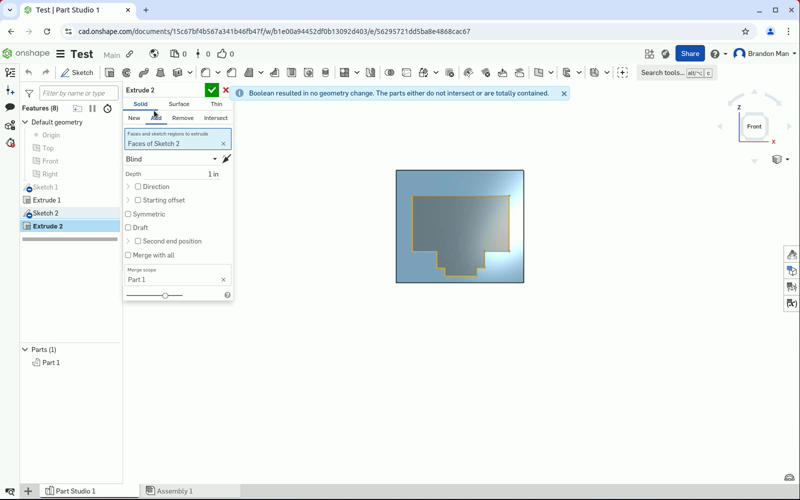
mouse_move(186, 120)
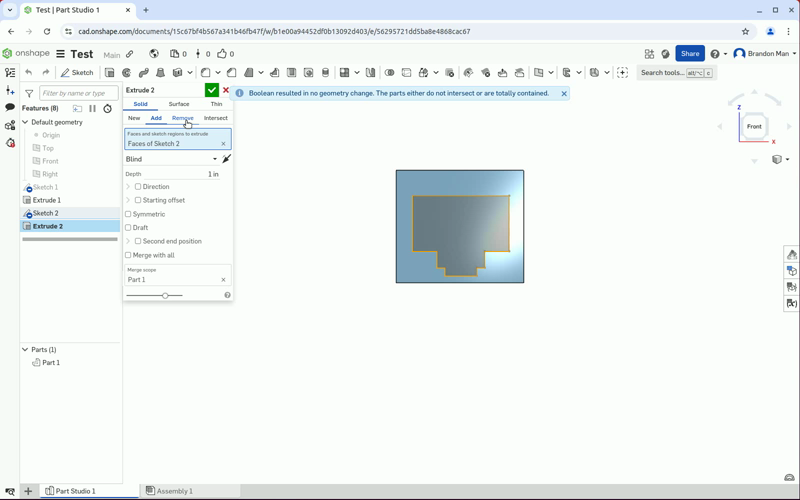
click(186, 120)
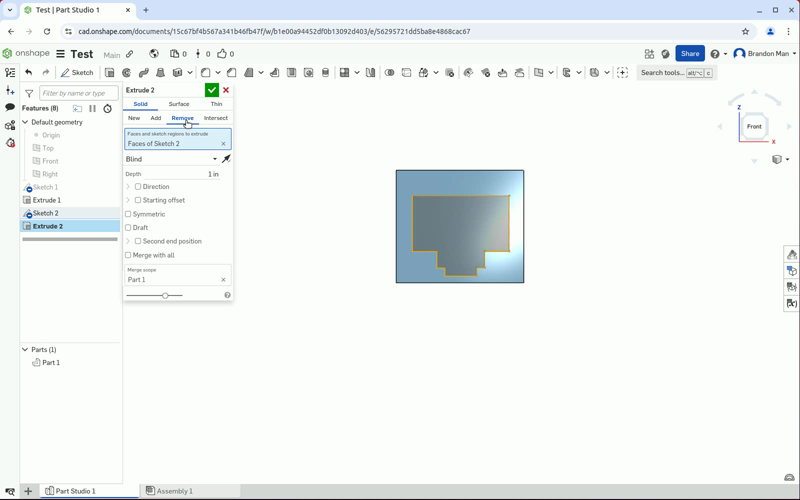
key(tab, 4)
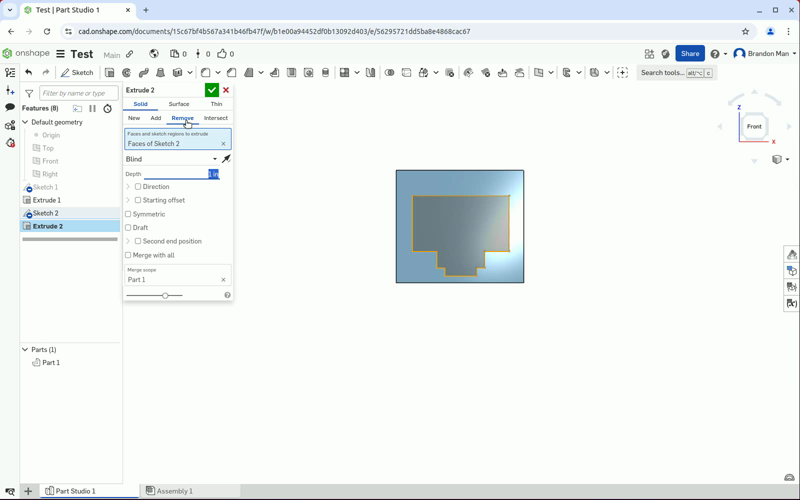
text(18.053)
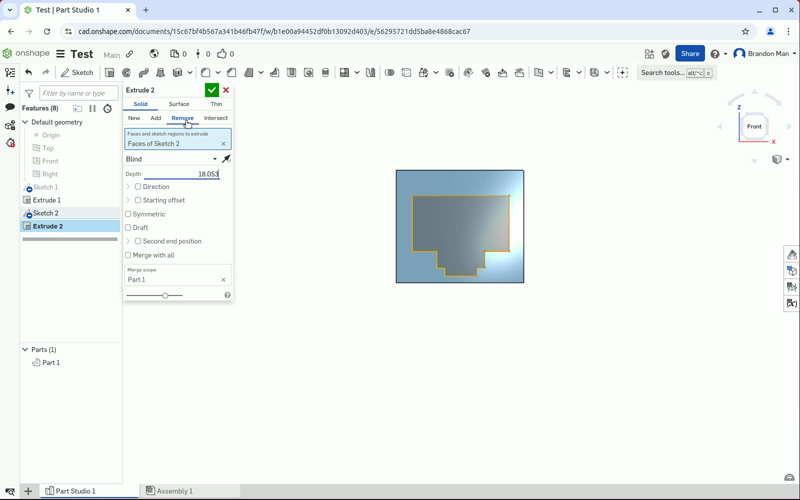
key(tab, 6)
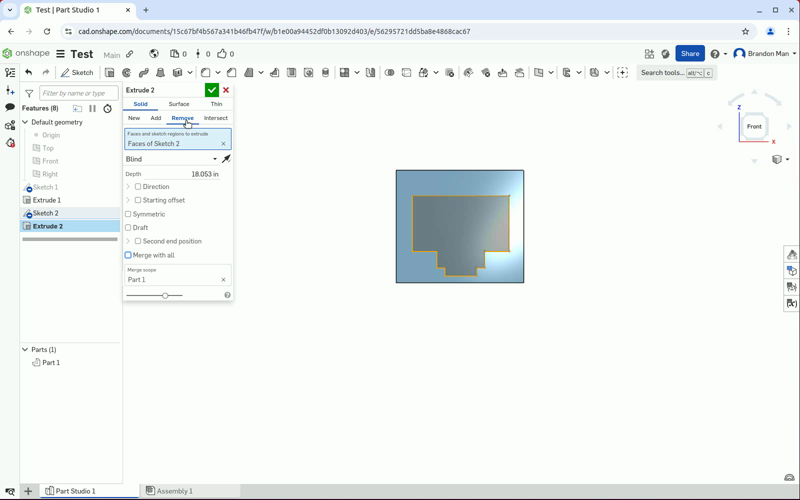
key(space)
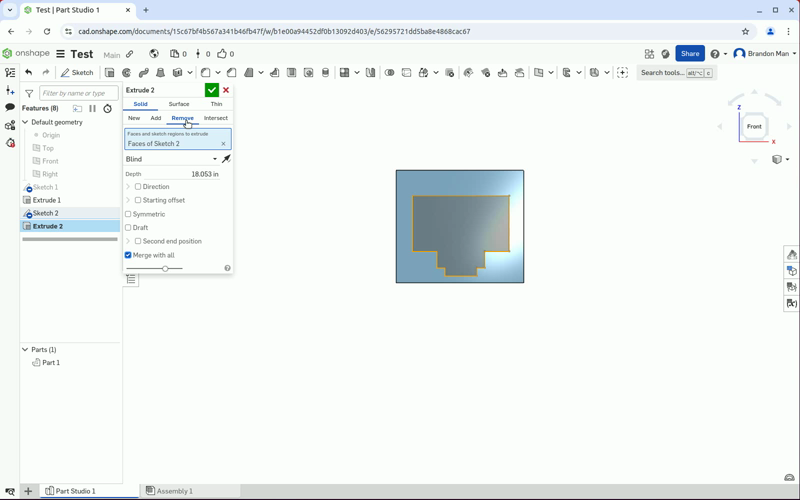
key(enter)
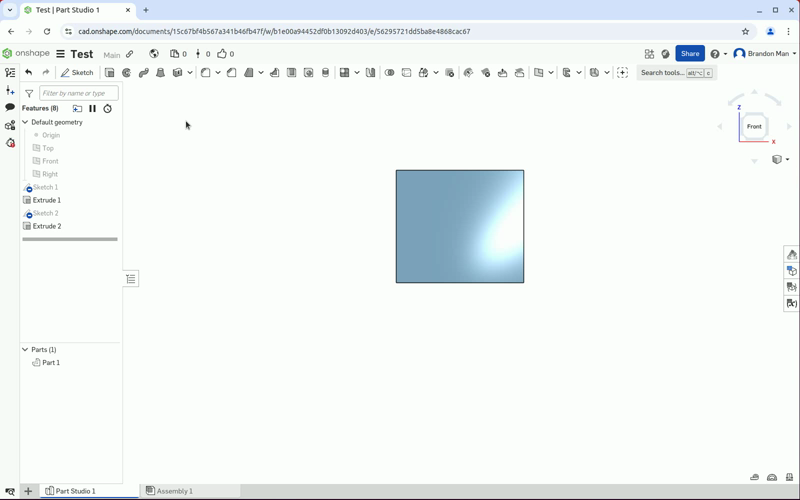
key(shift+h)
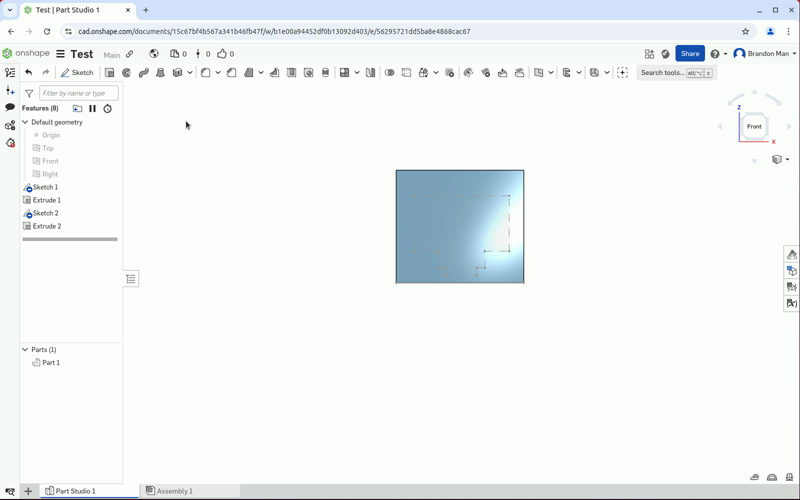
key(shift+h)
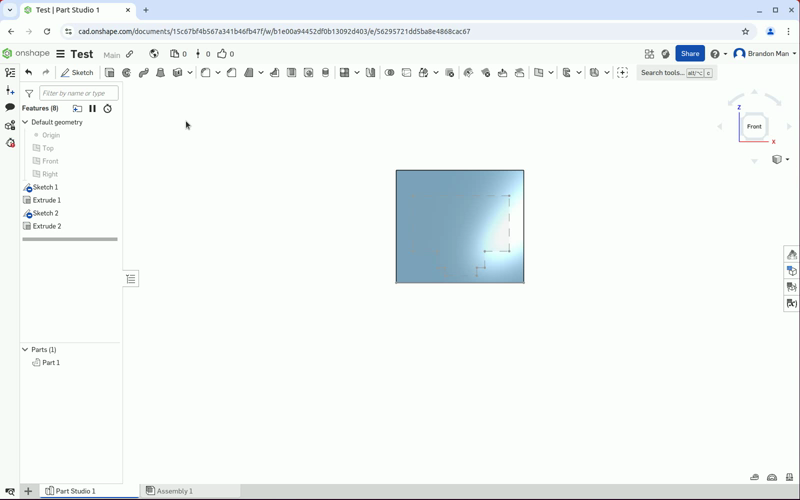
key(shift+7)
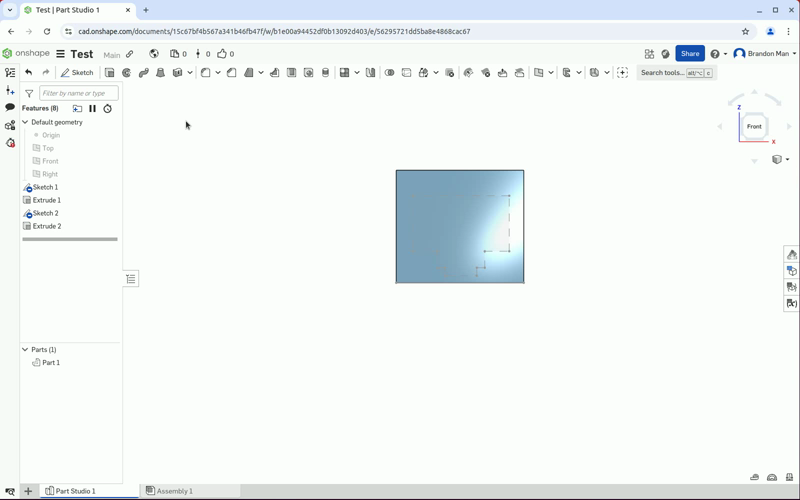
key(left, 2)
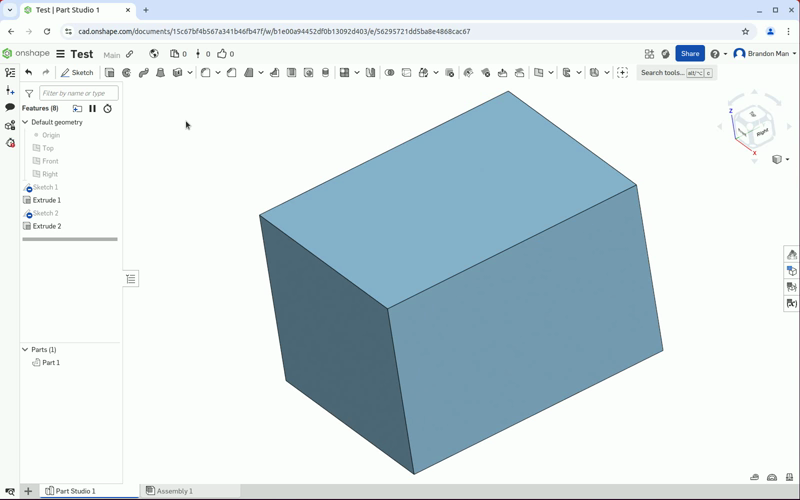
key(down, 2)
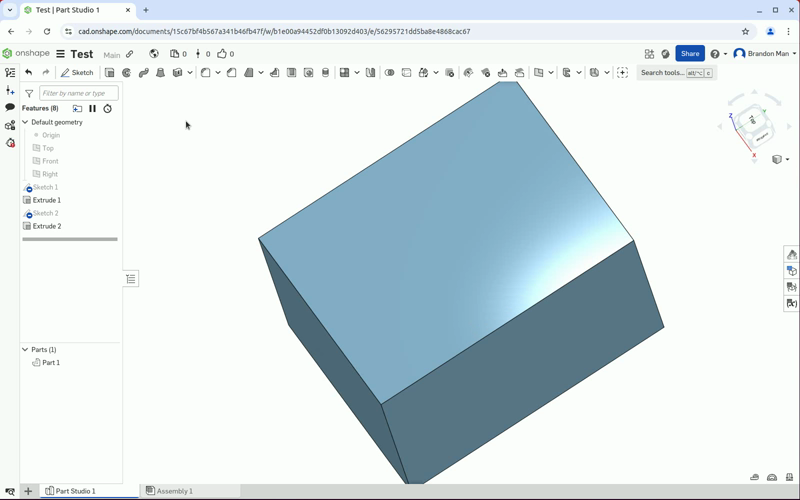
key(up, 2)
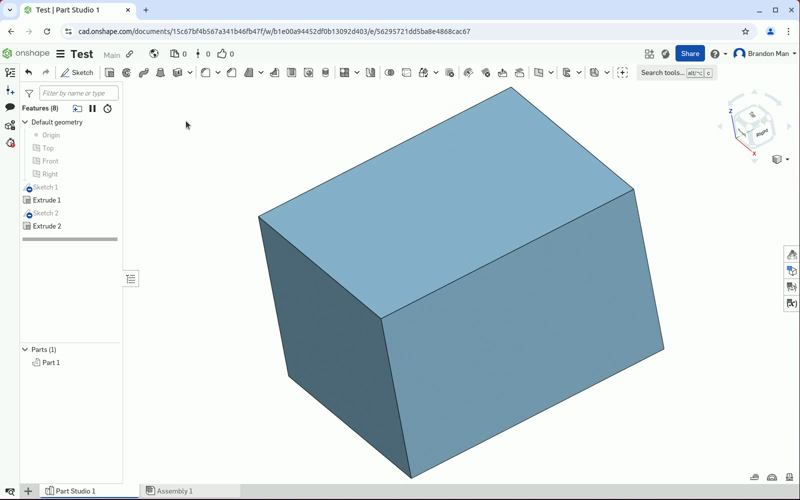
key(right, 2)
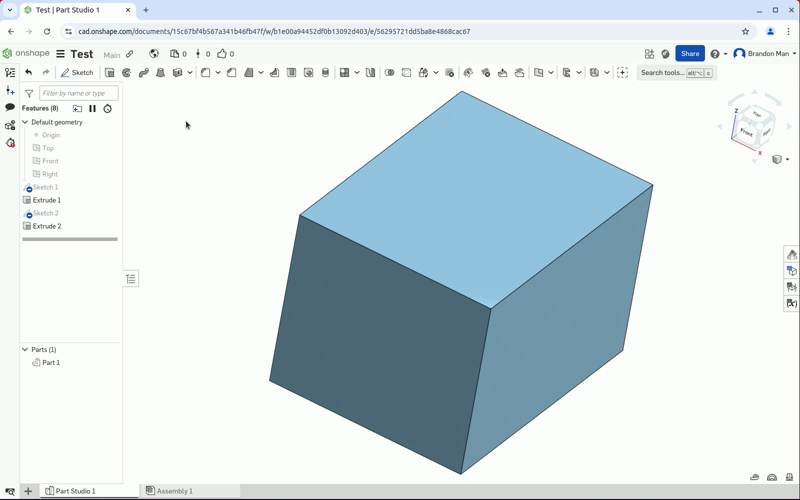
mouse_move(73, 189)
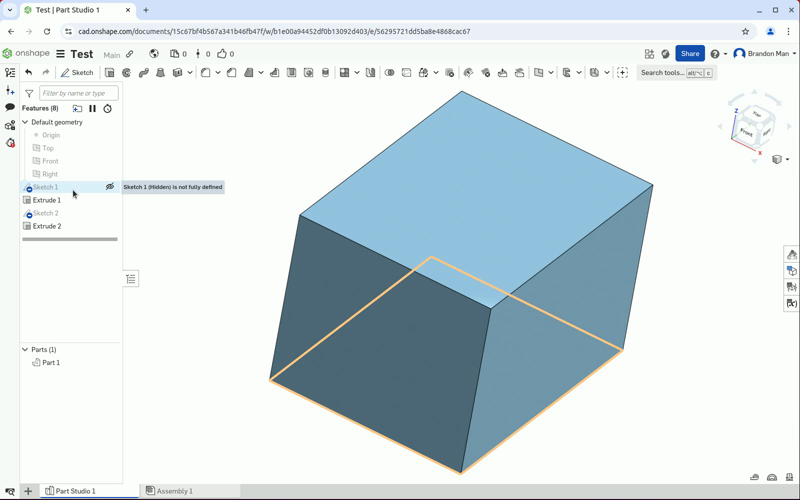
click(73, 189)